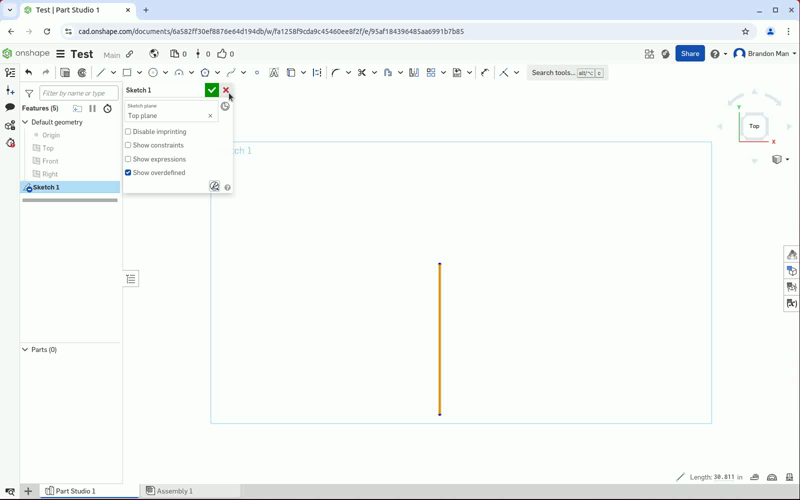
key(shift+h)
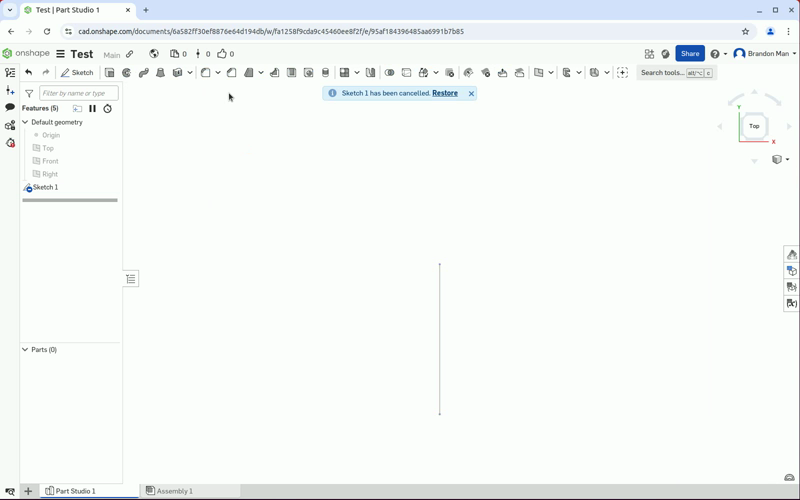
mouse_move(73, 352)
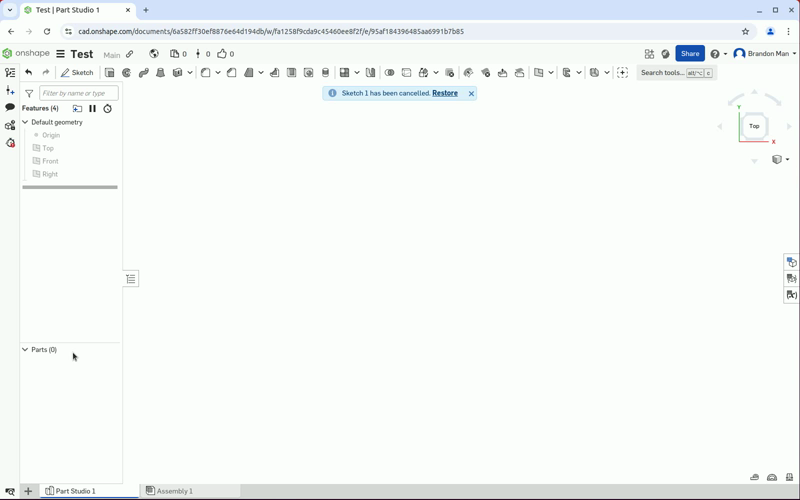
key(y)
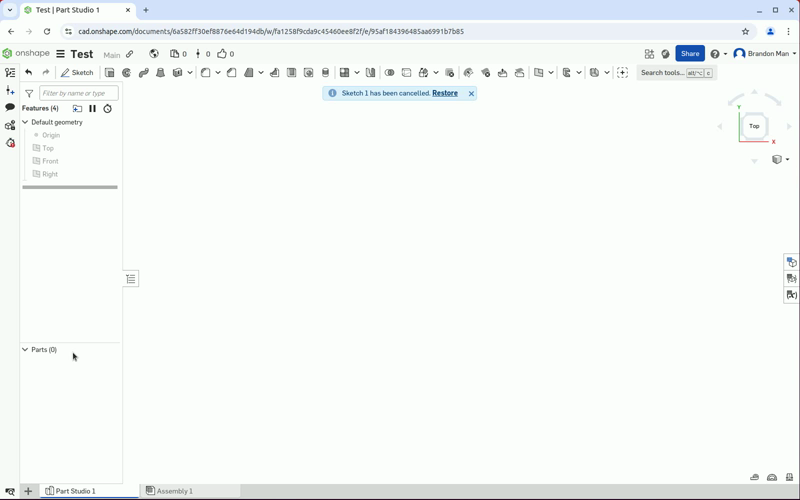
key(shift+p)
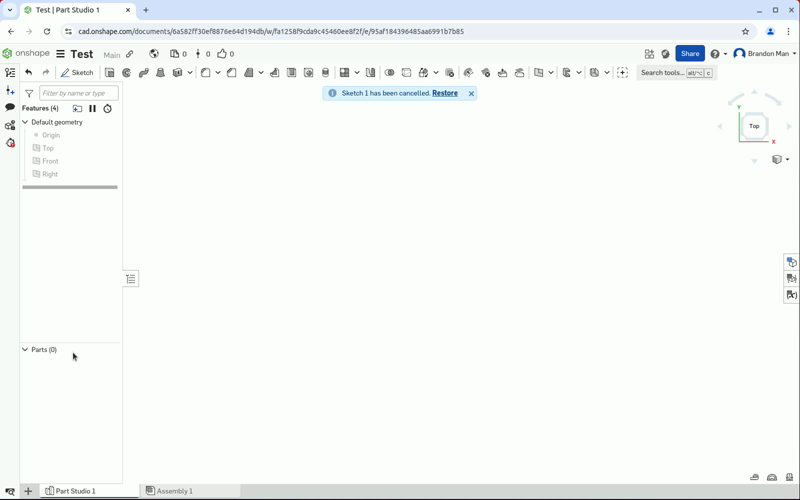
key(space)
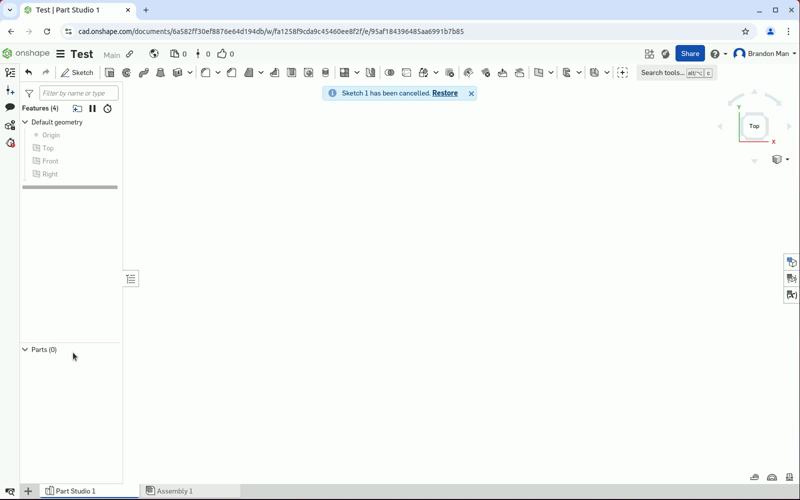
key_down(shift)
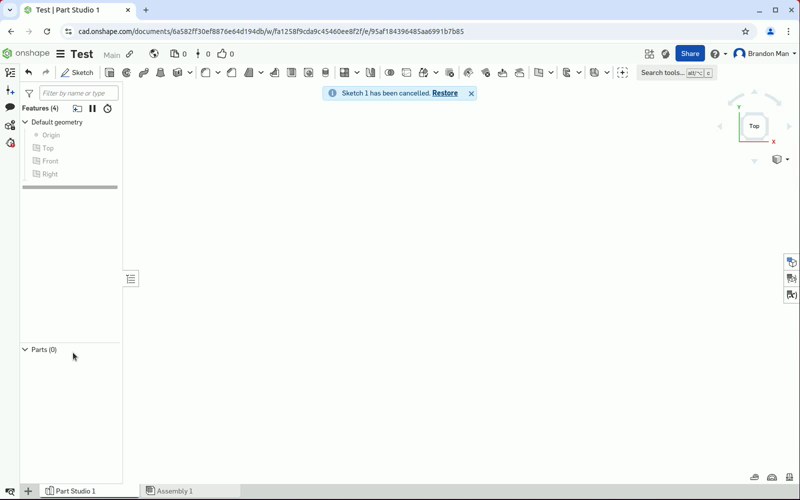
key(up)
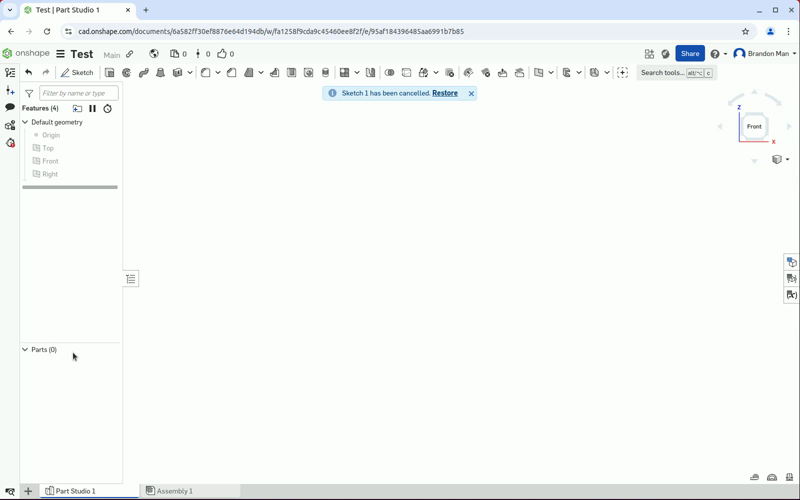
key_up(shift)
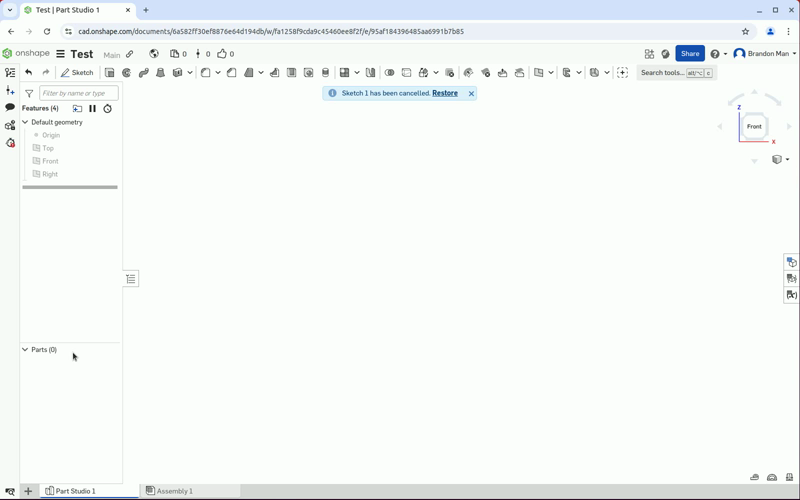
mouse_move(73, 352)
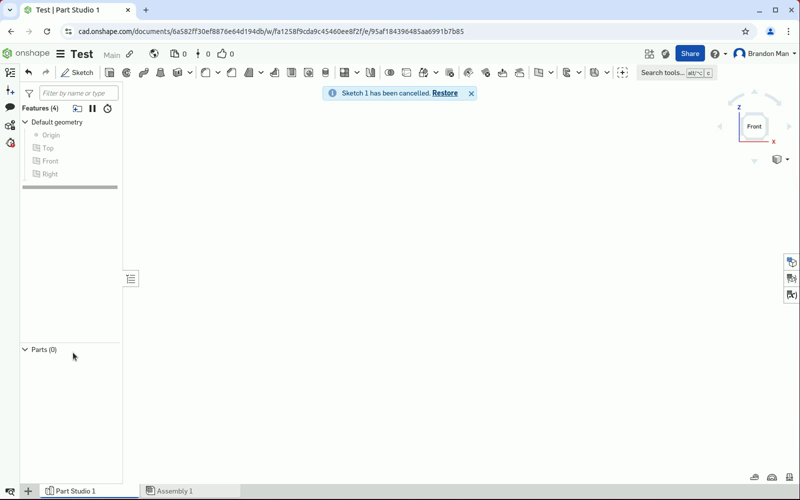
key(shift+y)
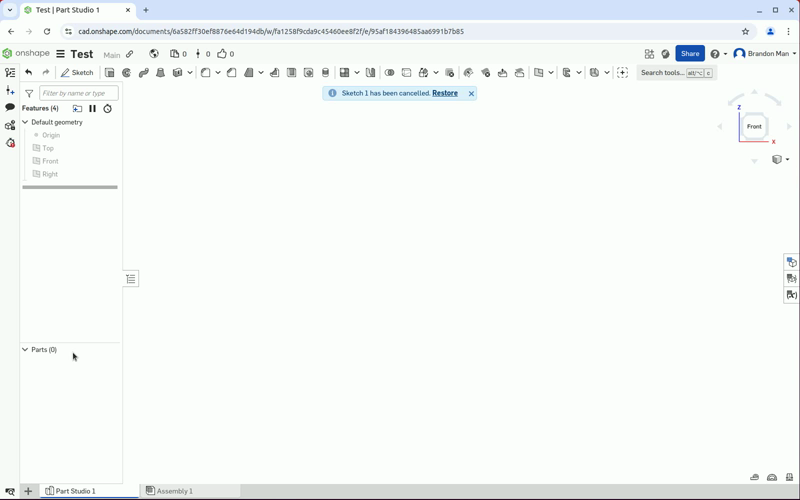
key(shift+s)
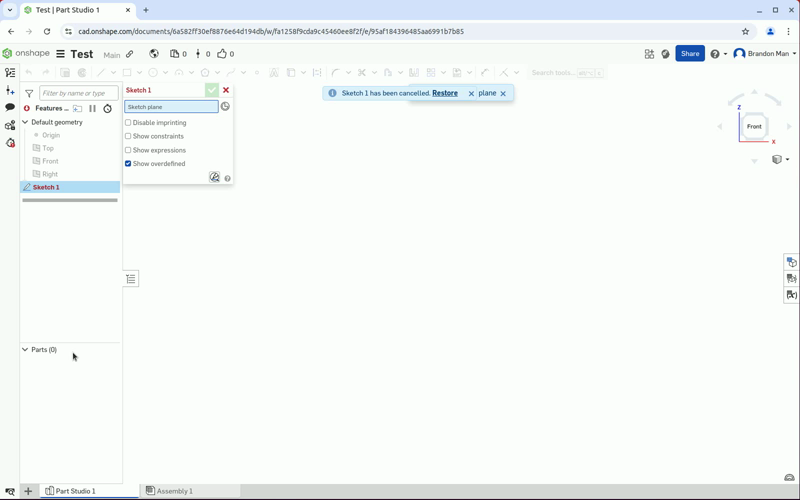
mouse_move(73, 163)
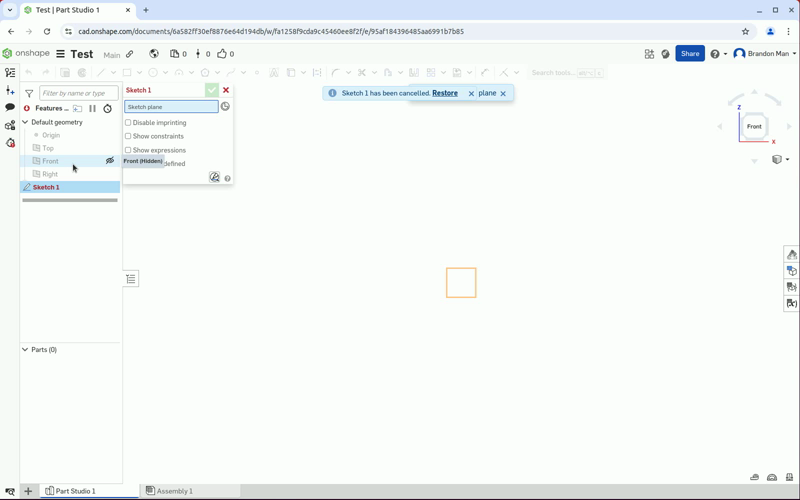
click(73, 163)
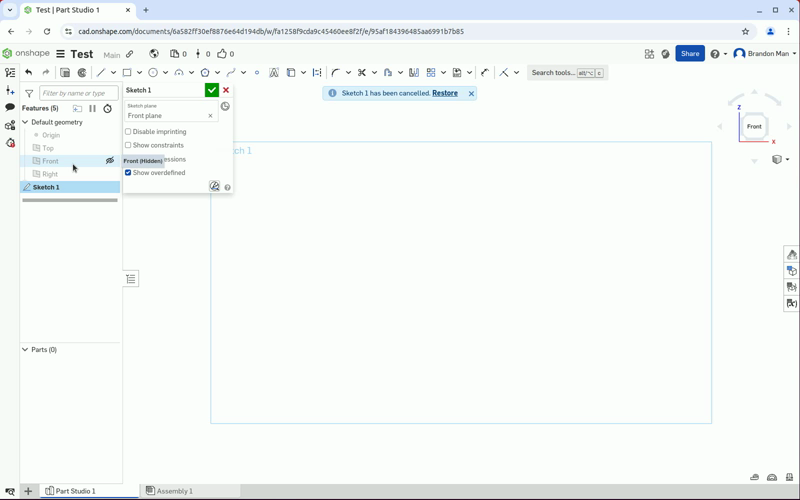
mouse_move(73, 352)
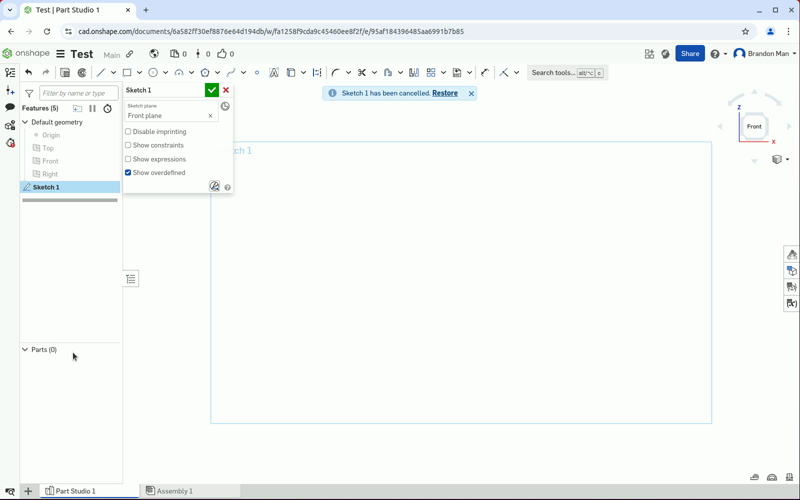
key(y)
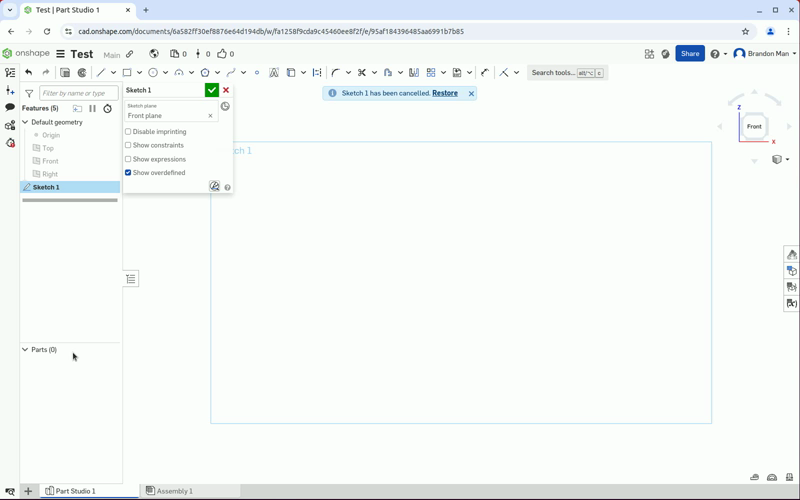
key(c)
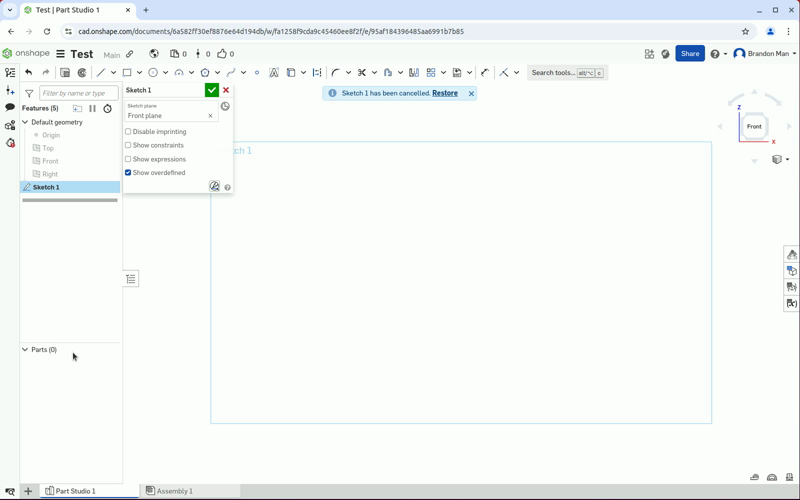
key_down(shift)
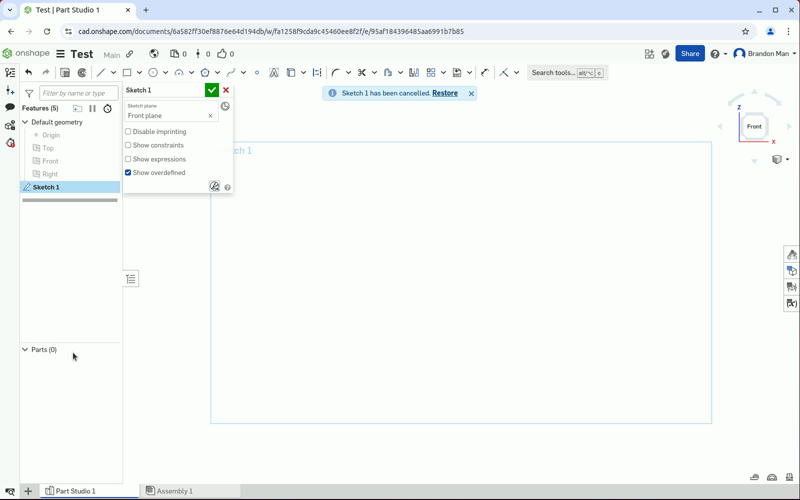
mouse_move(461, 282)
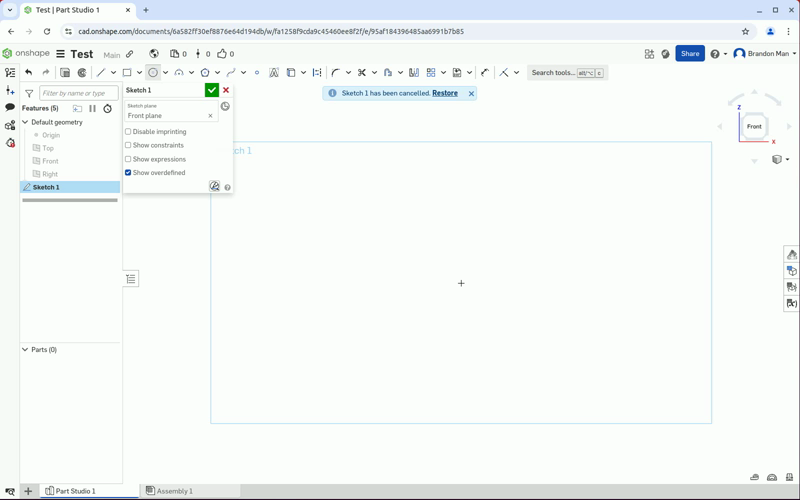
click(461, 282)
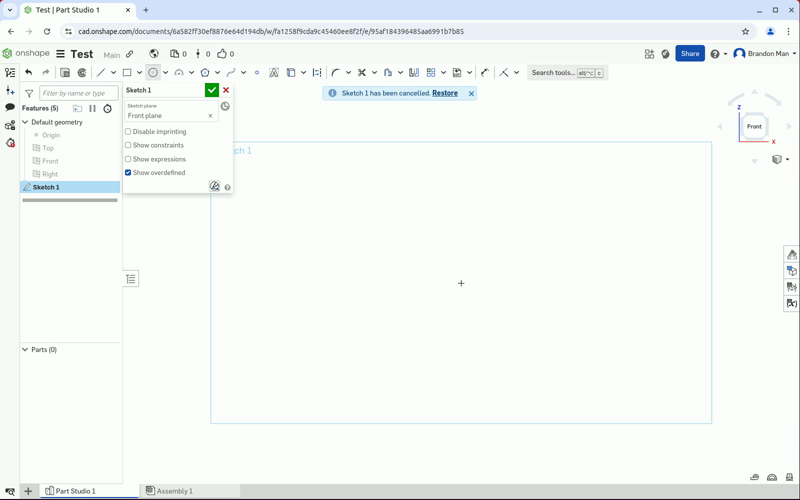
key_up(shift)
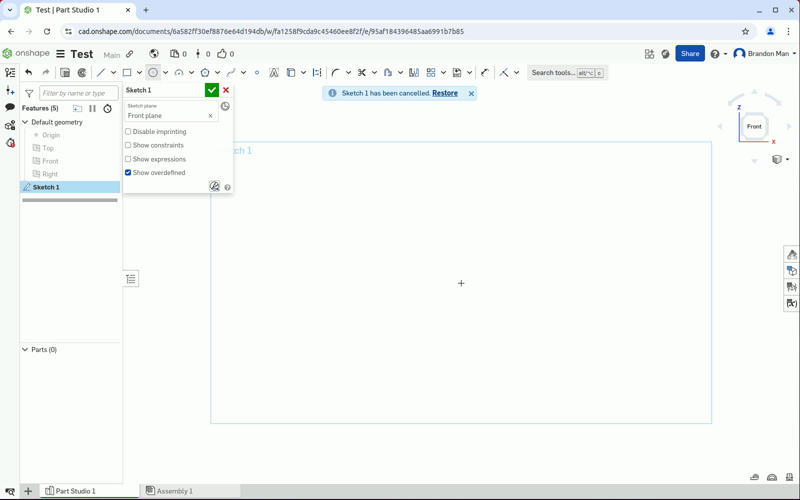
mouse_move(476, 282)
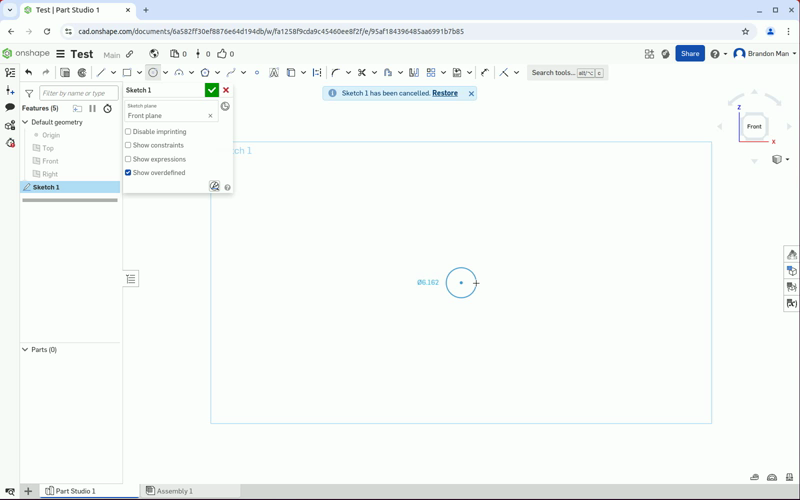
click(476, 282)
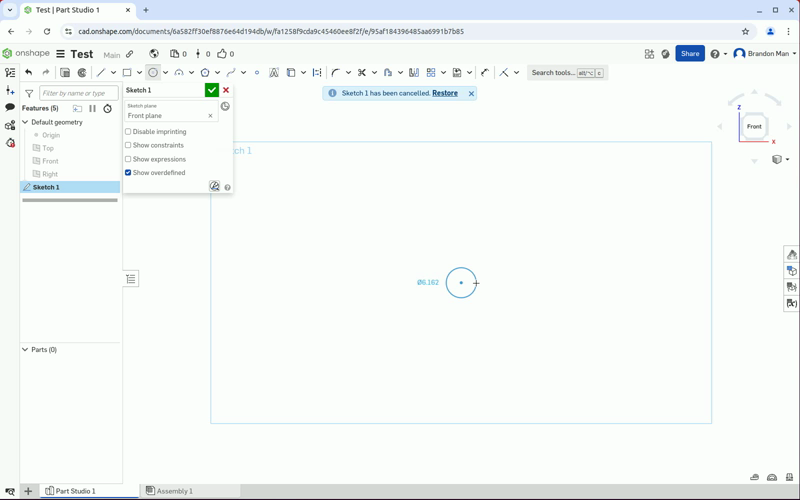
key(esc)
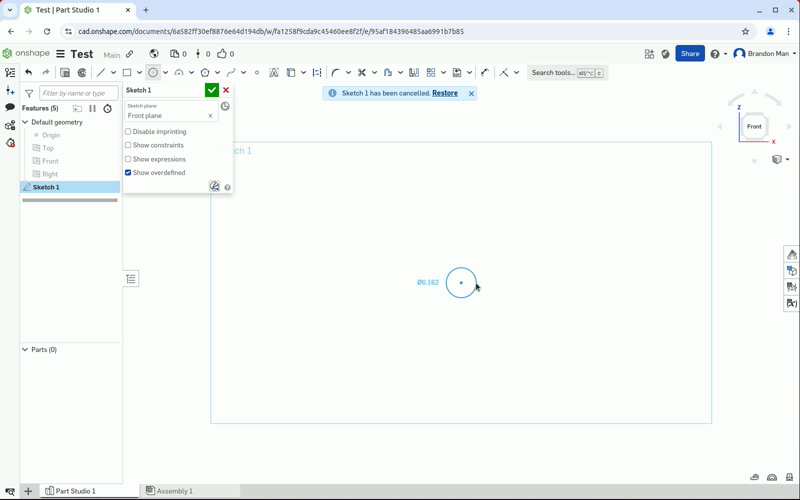
mouse_move(456, 284)
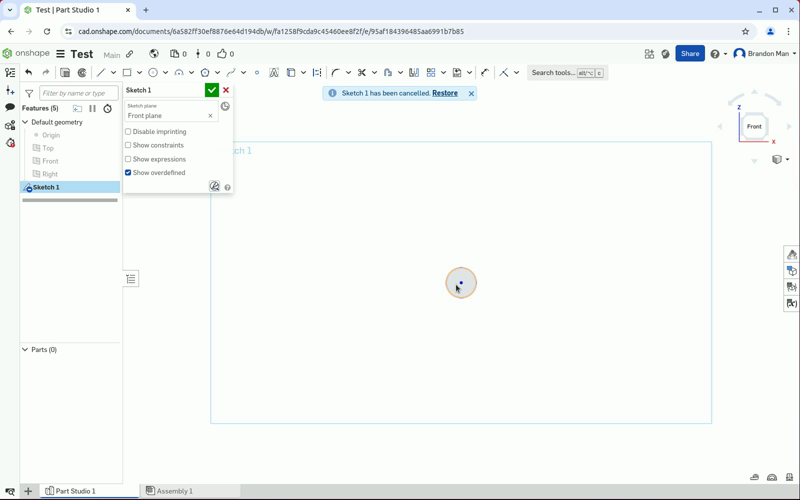
scroll(6)
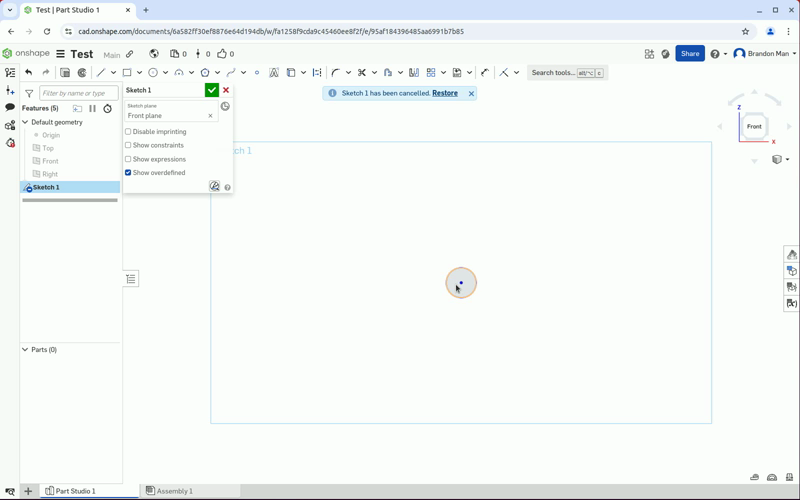
scroll(6)
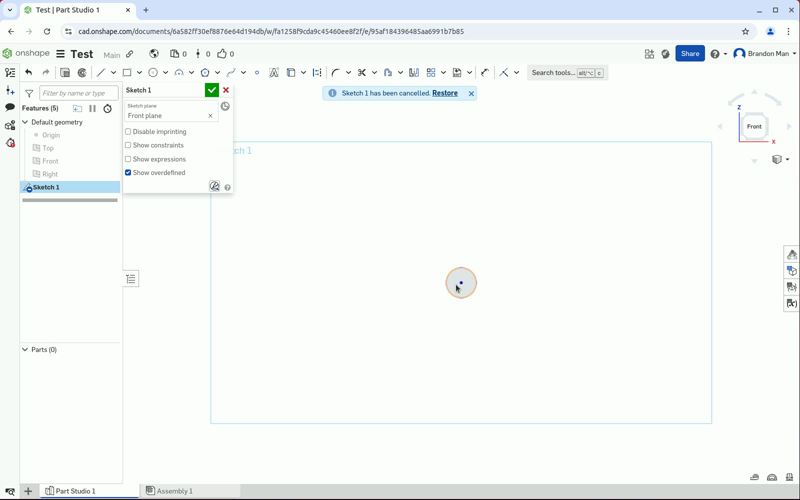
scroll(6)
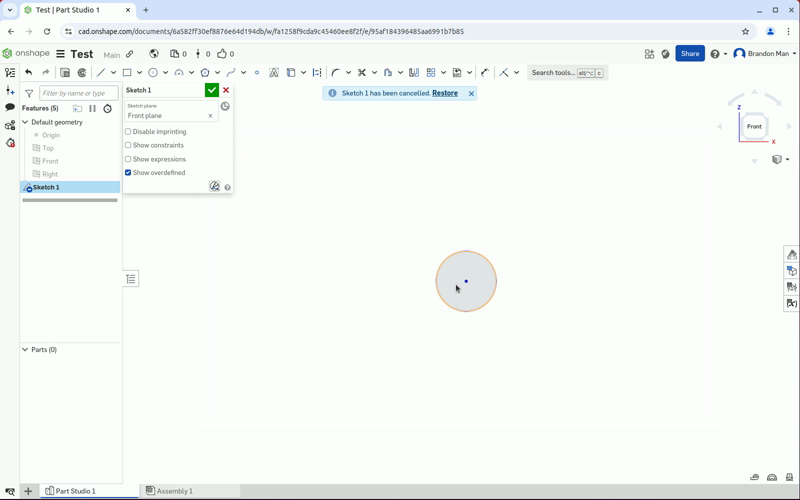
scroll(6)
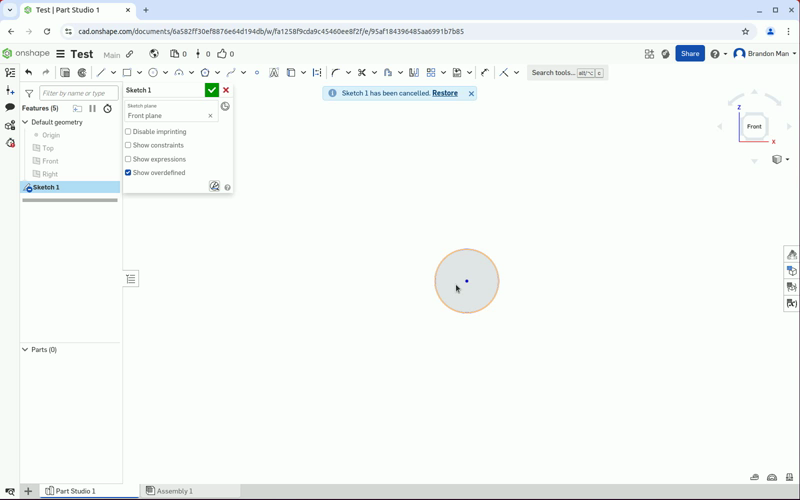
scroll(6)
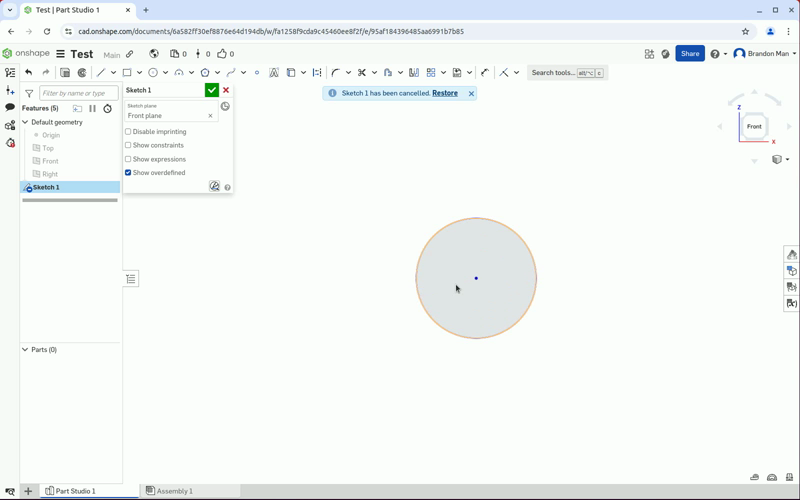
scroll(6)
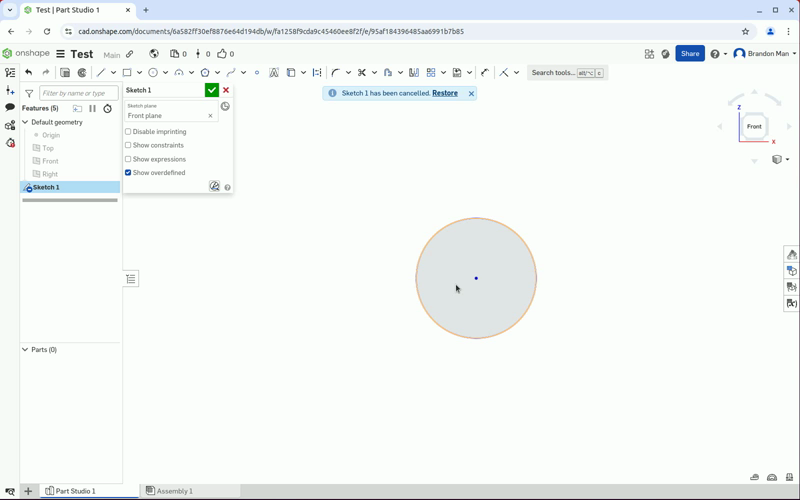
scroll(6)
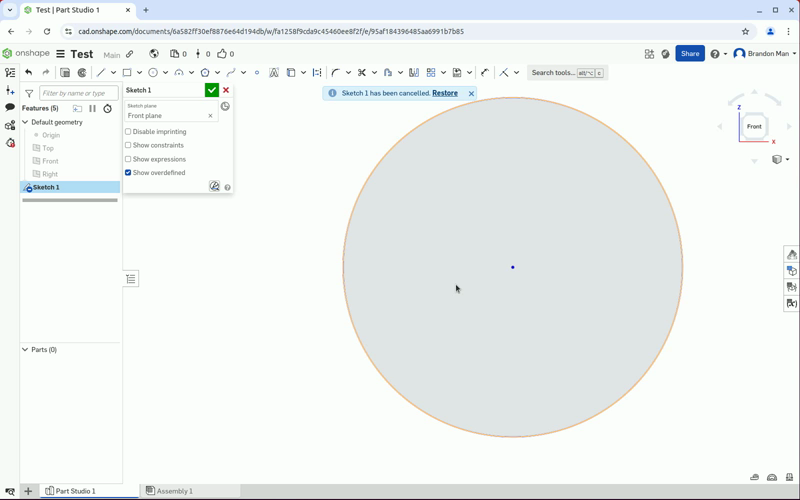
click(456, 284)
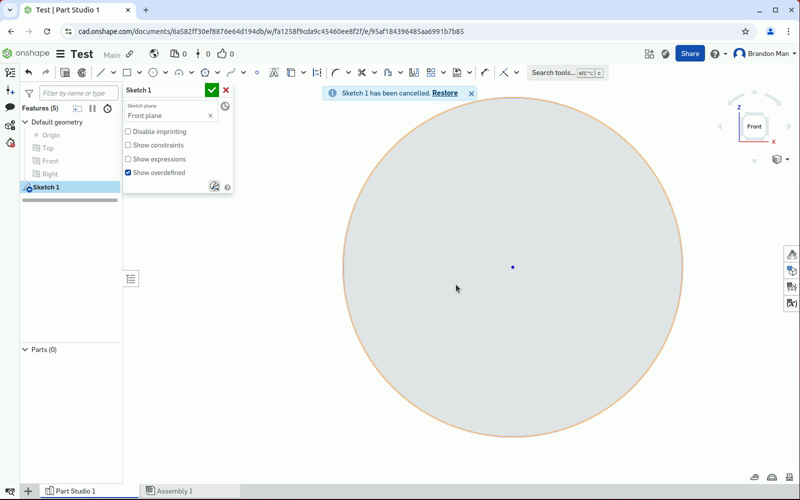
scroll(-6)
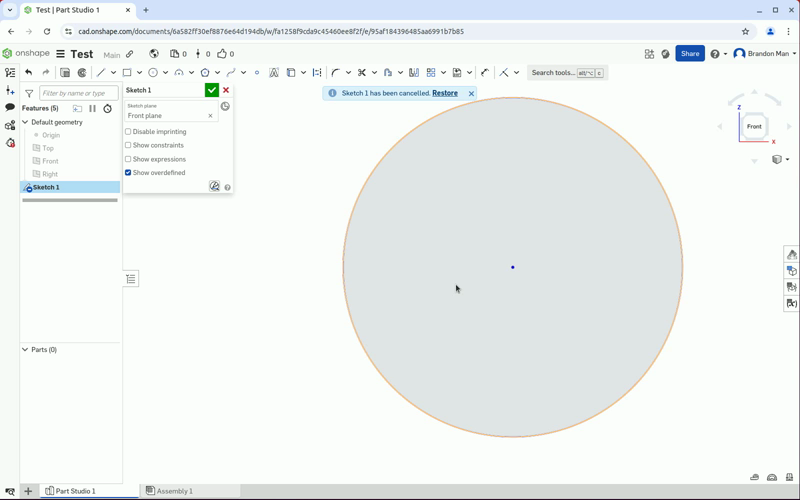
scroll(-6)
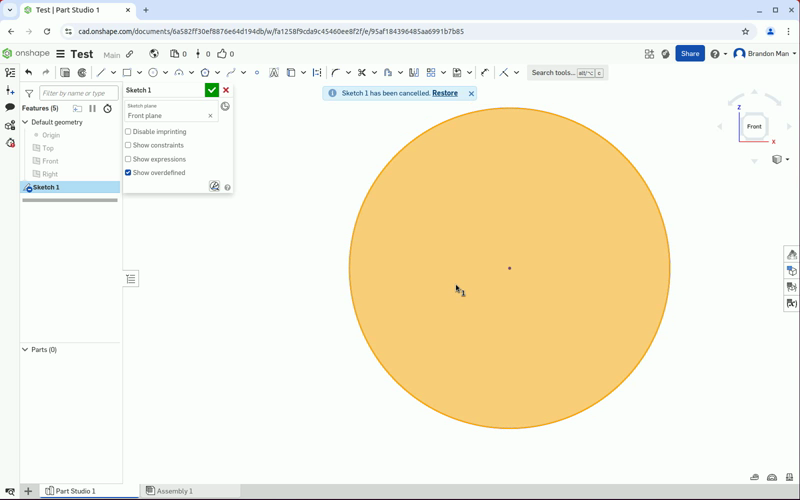
scroll(-6)
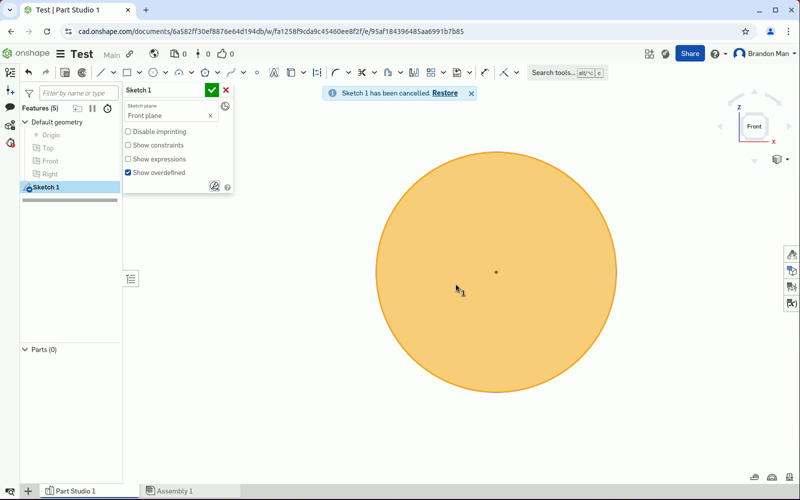
scroll(-6)
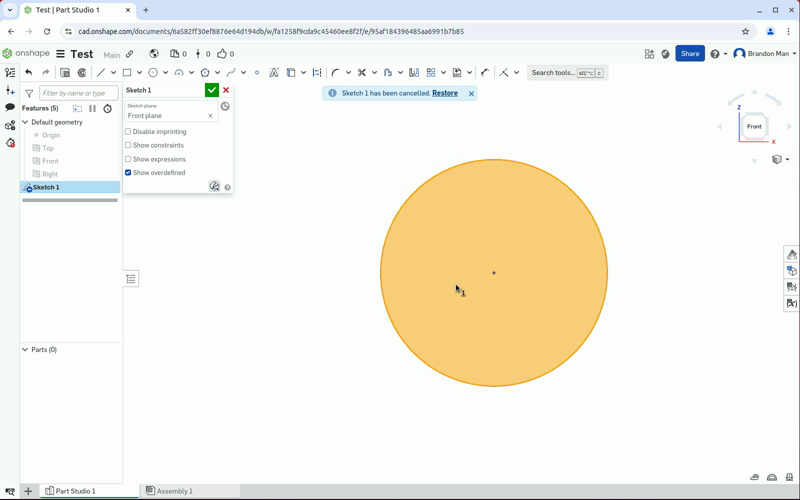
scroll(-6)
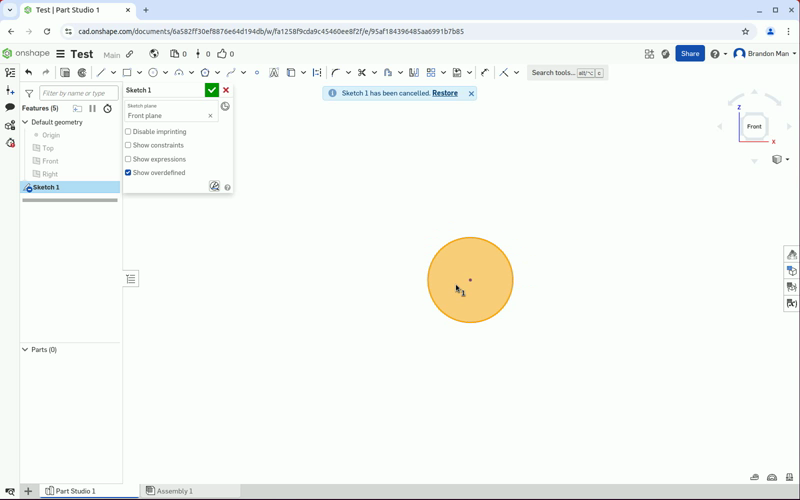
scroll(-6)
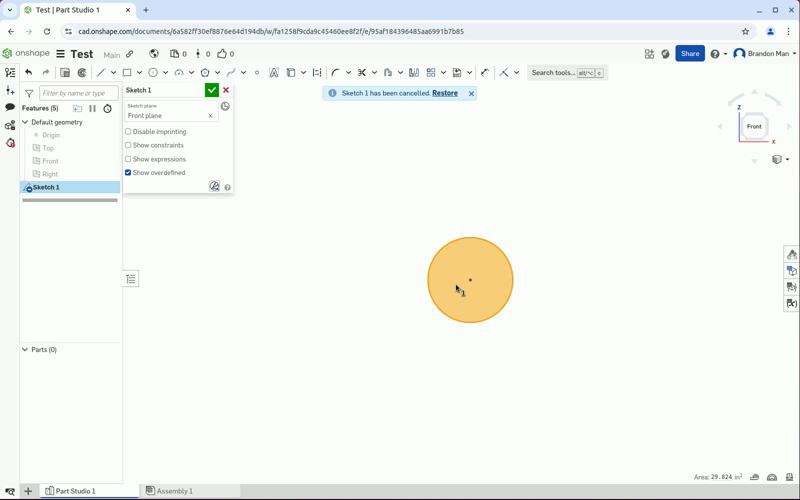
scroll(-6)
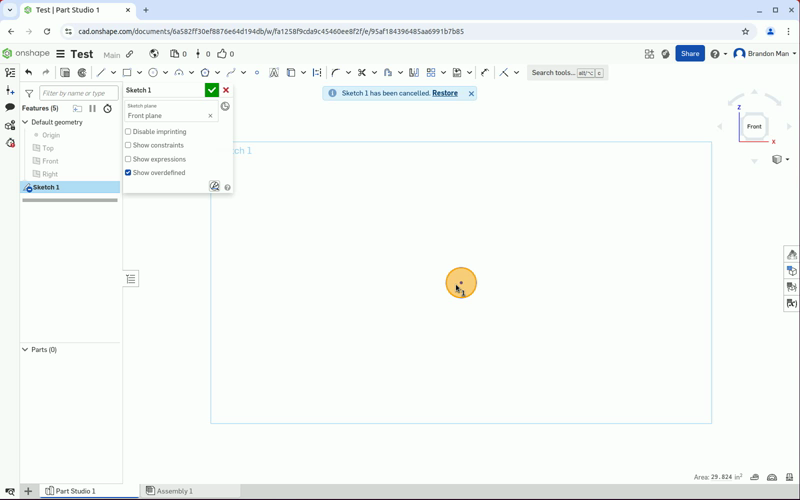
mouse_move(73, 352)
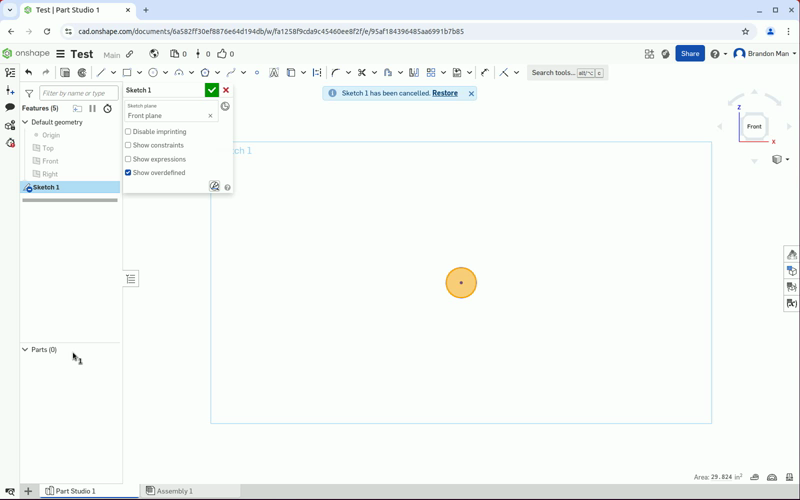
key(shift+y)
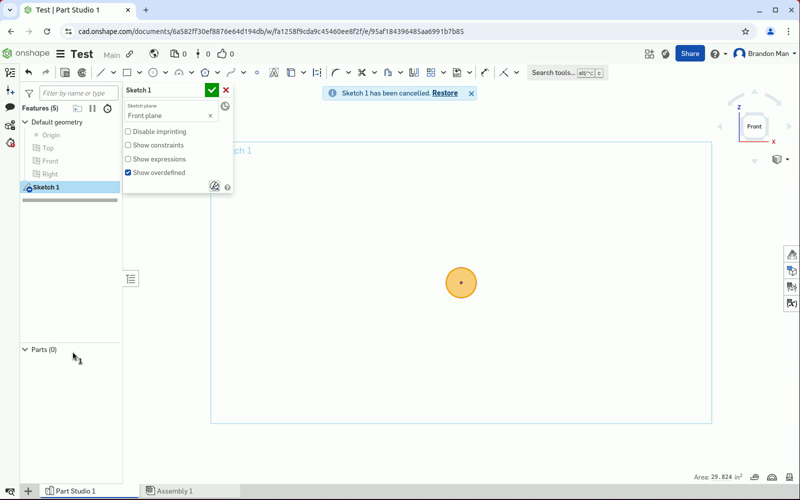
key(shift+e)
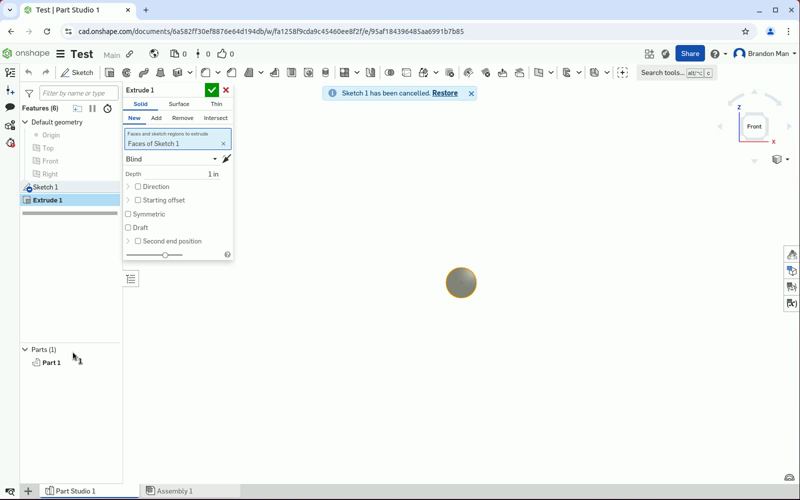
mouse_move(143, 106)
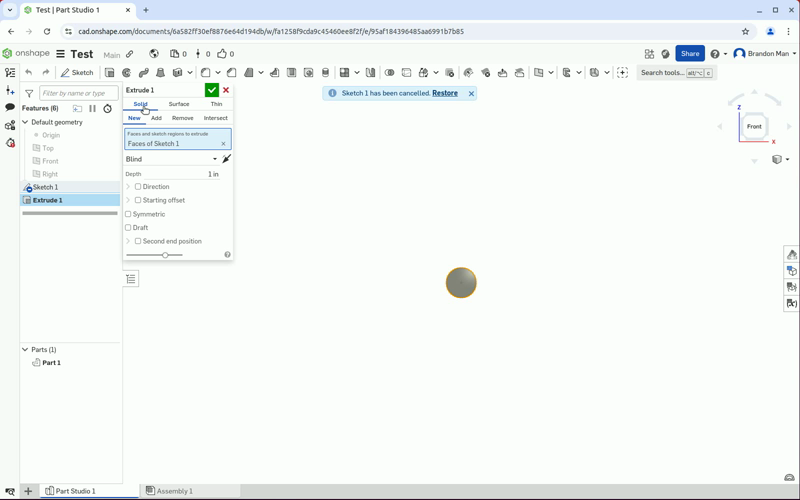
click(143, 106)
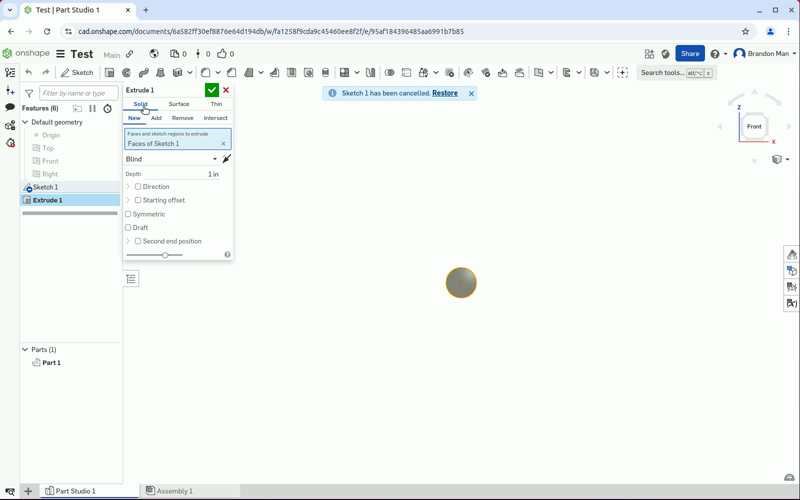
mouse_move(137, 120)
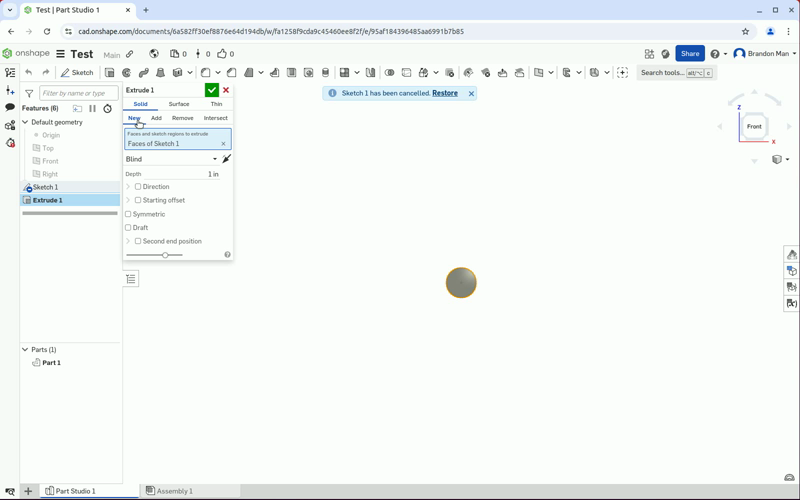
click(137, 120)
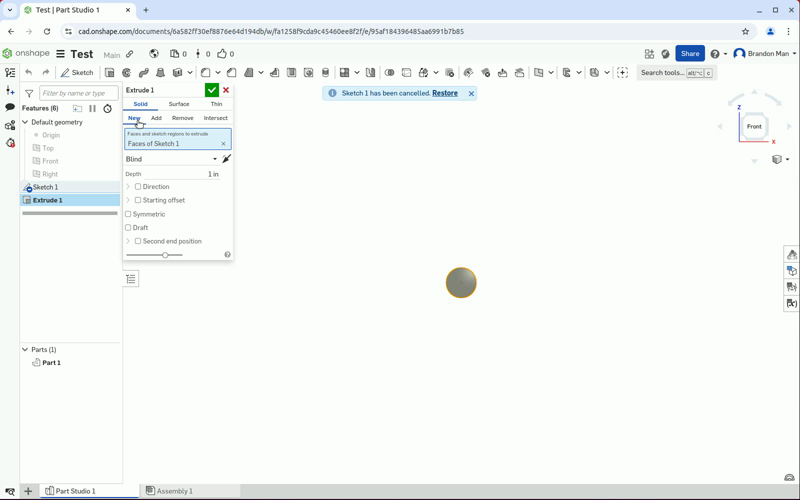
key(tab, 4)
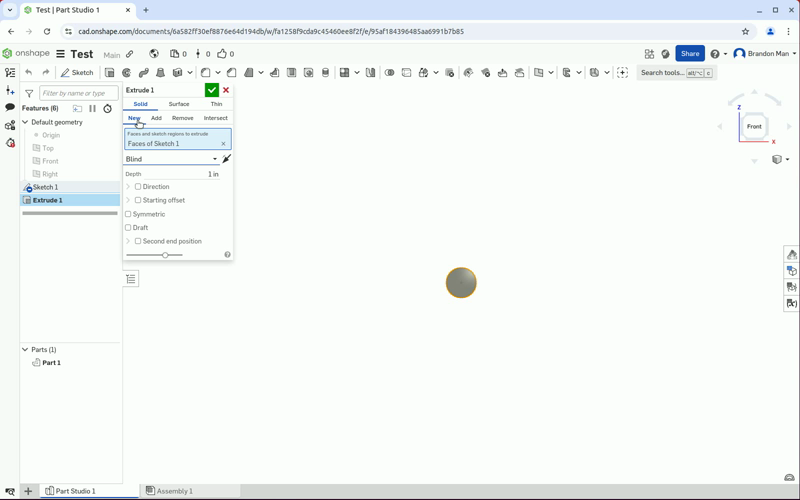
text(23.108)
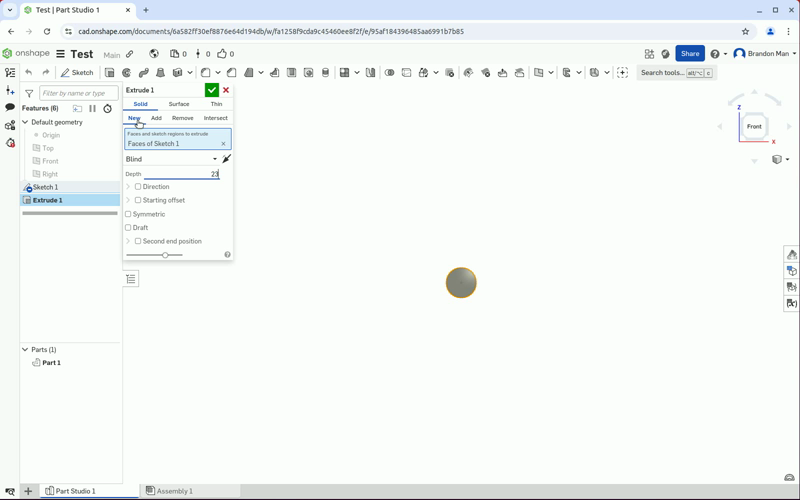
key(enter)
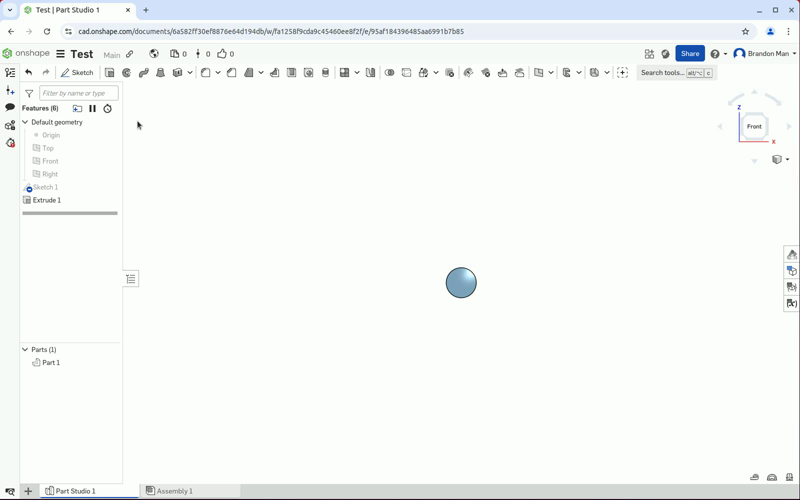
key(shift+h)
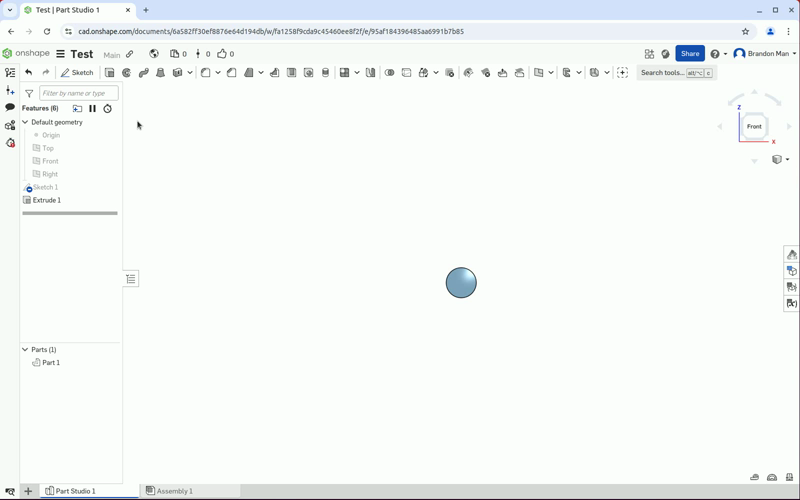
key(shift+h)
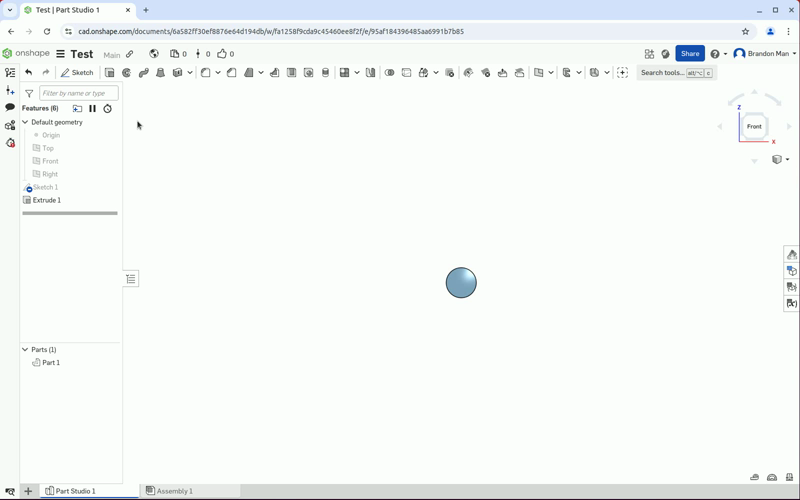
mouse_move(73, 189)
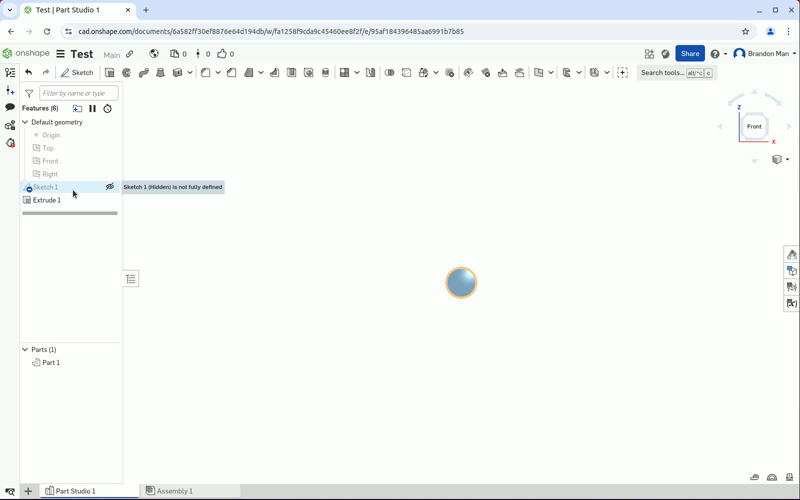
click(73, 189)
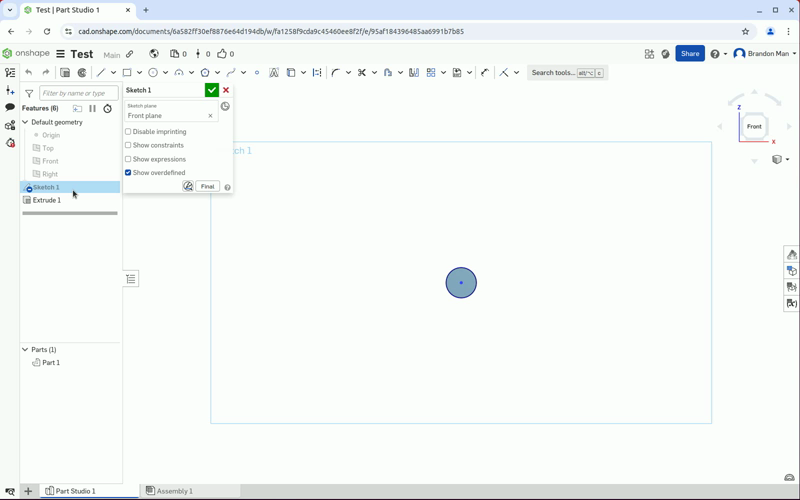
mouse_move(229, 92)
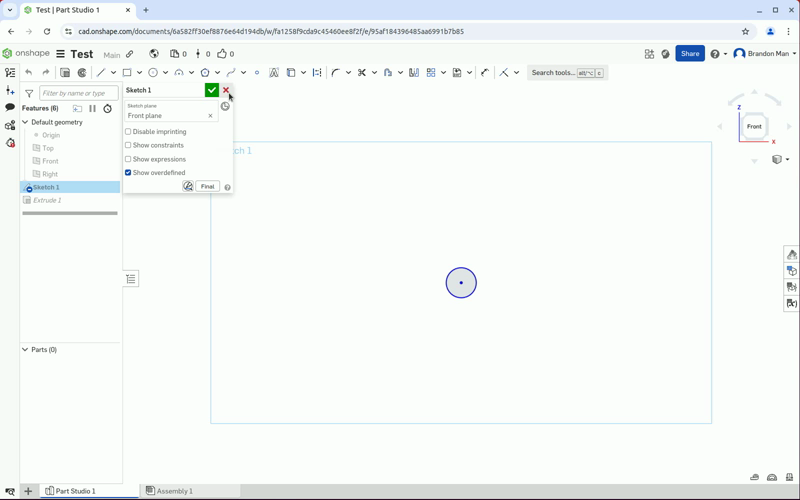
click(229, 92)
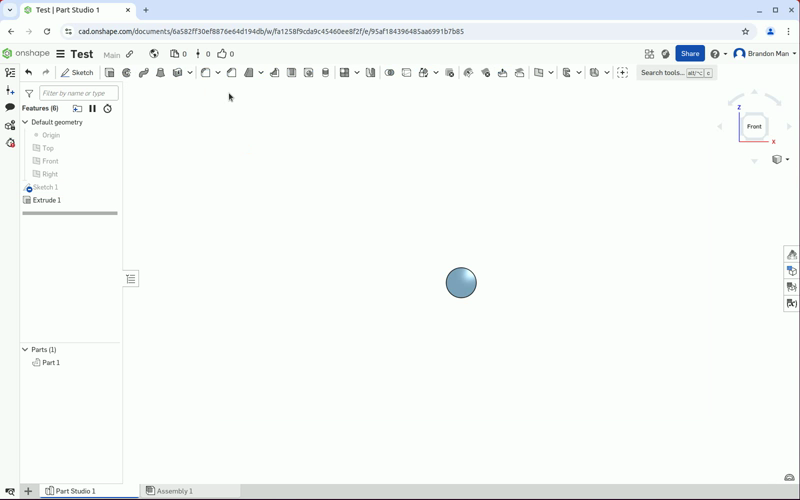
mouse_move(541, 75)
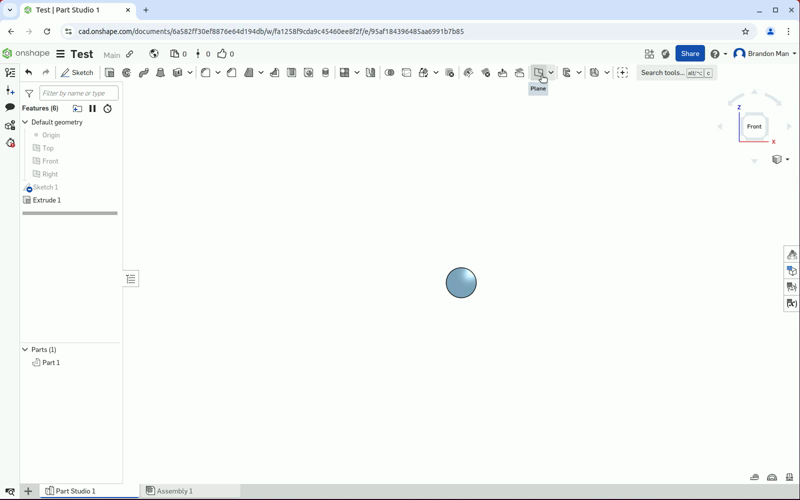
click(541, 75)
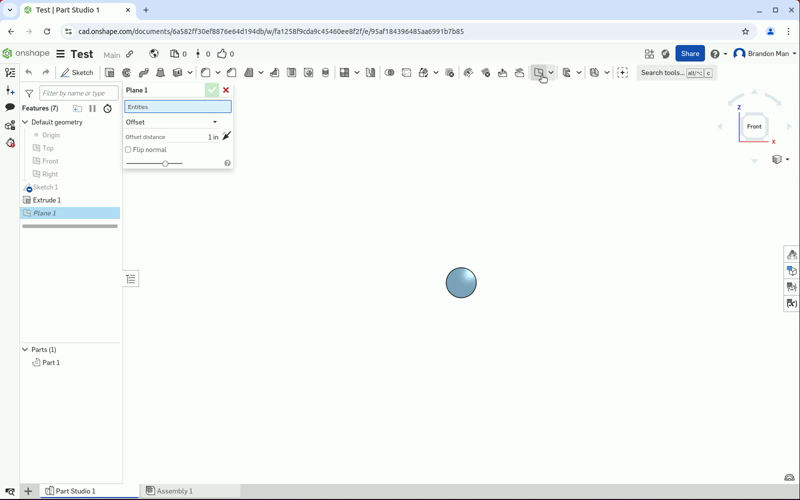
mouse_move(73, 163)
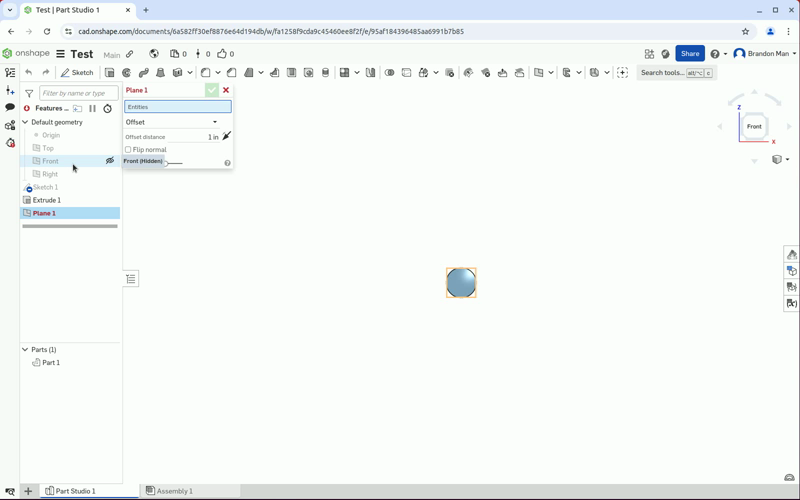
click(73, 163)
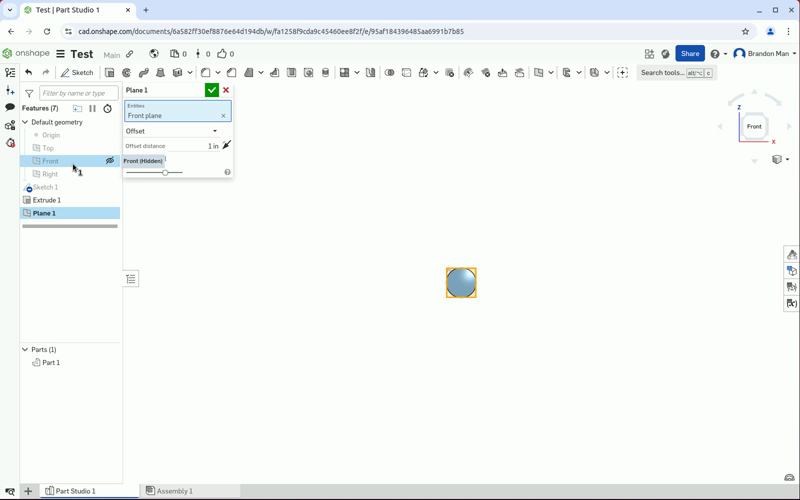
key(tab, 2)
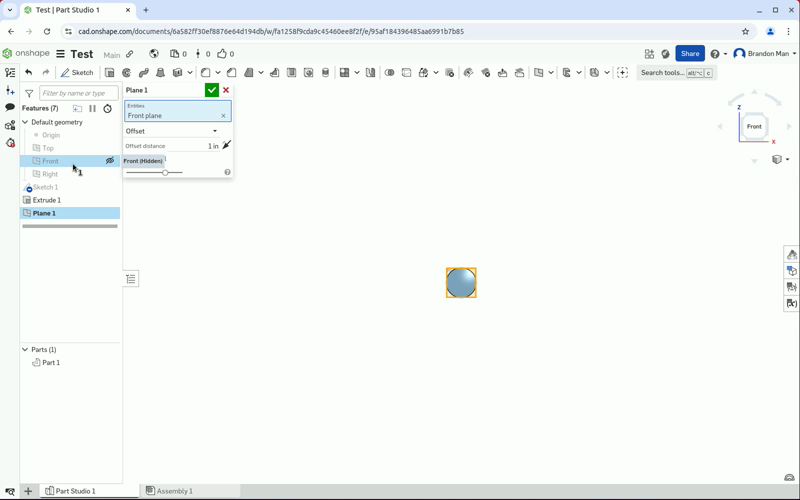
text(23.108)
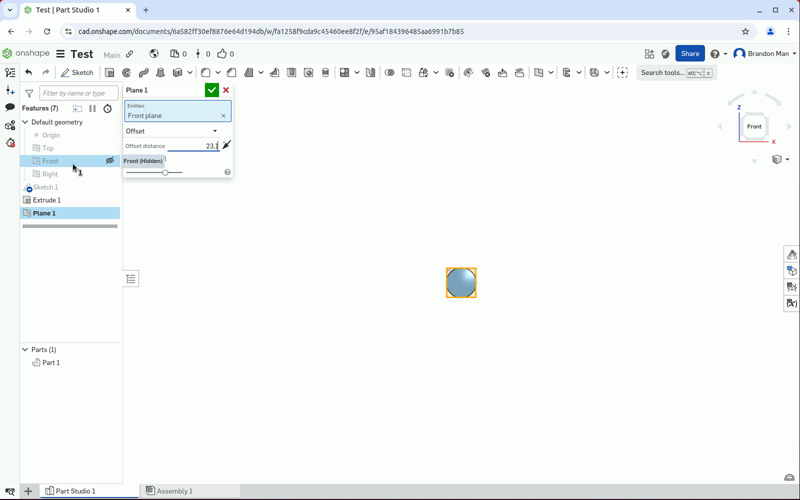
key(enter, 2)
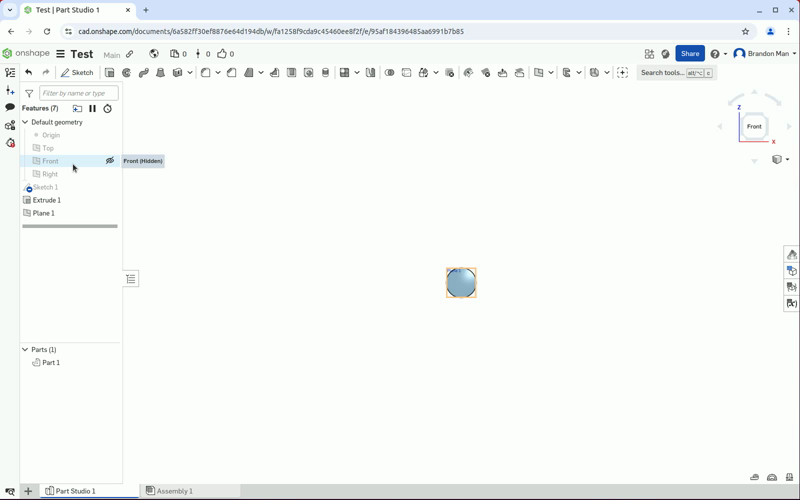
key(shift+s)
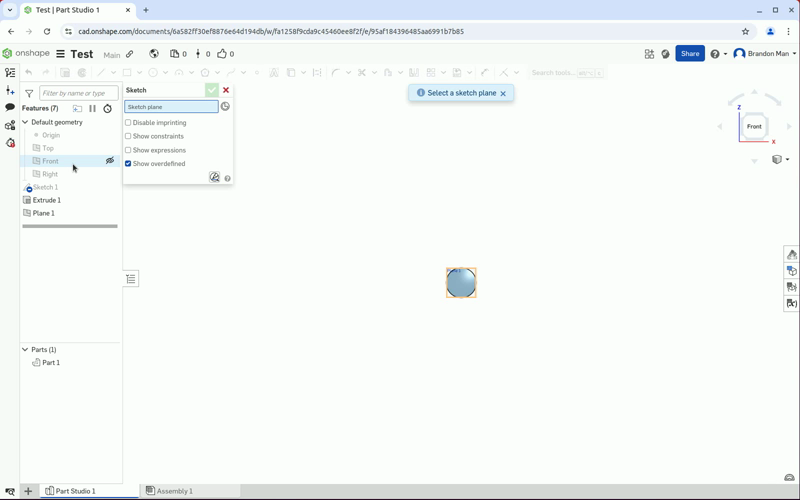
mouse_move(73, 215)
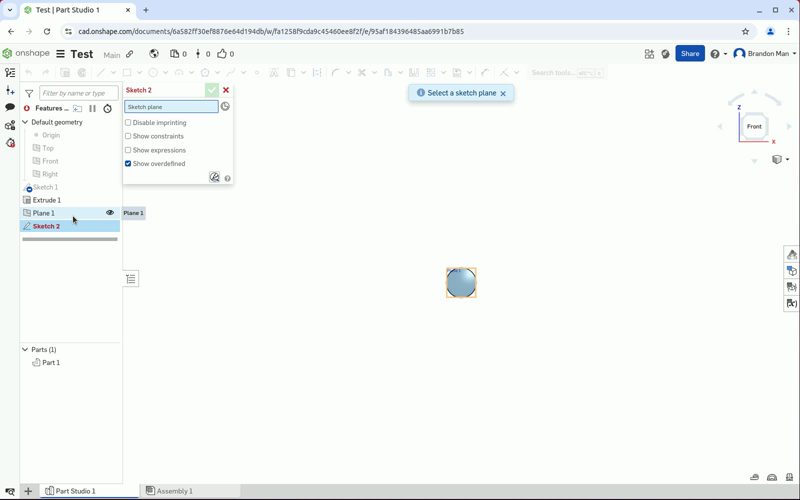
click(73, 215)
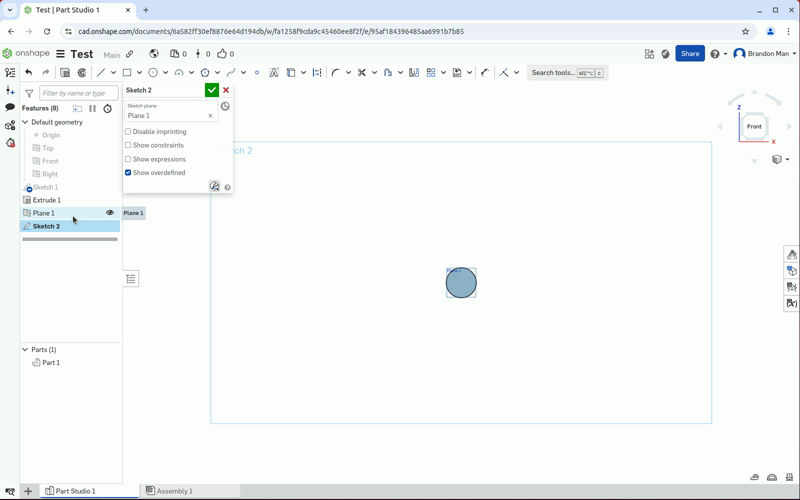
mouse_move(73, 352)
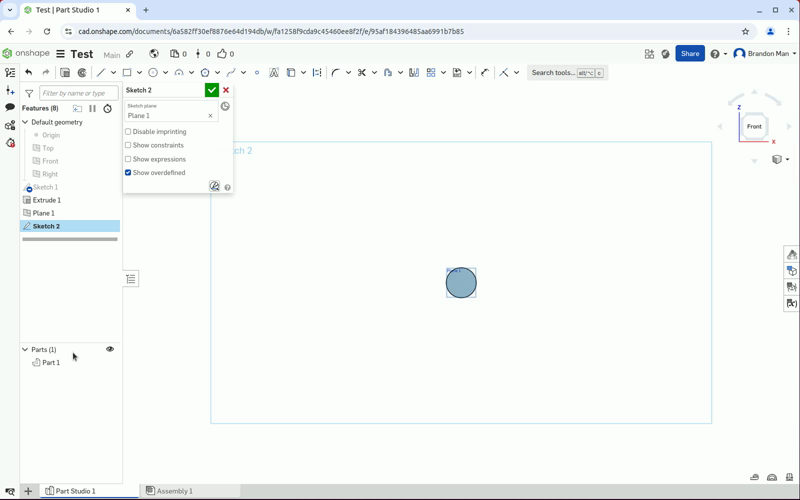
key(y)
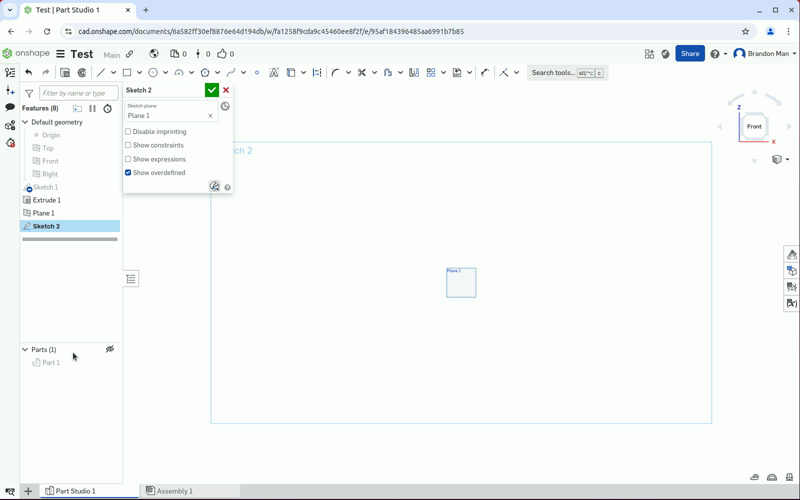
key(l)
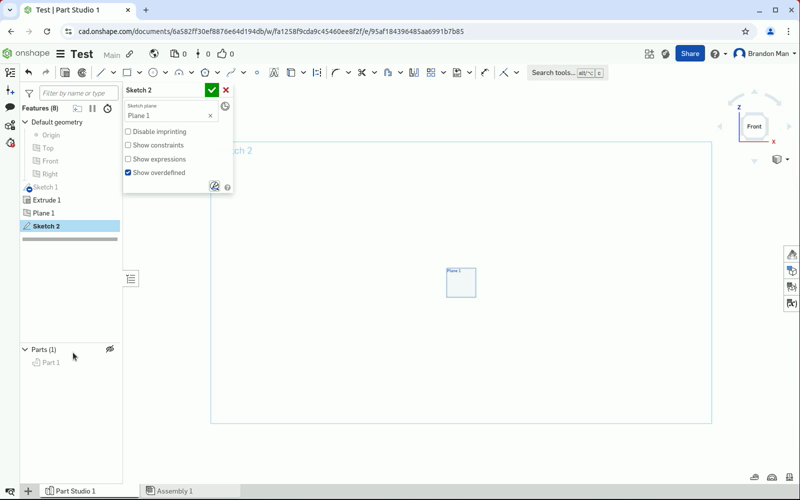
key_down(shift)
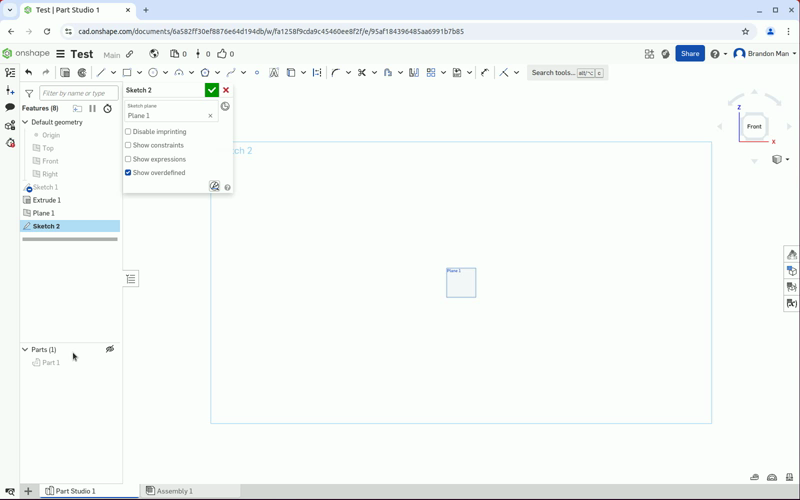
mouse_move(451, 285)
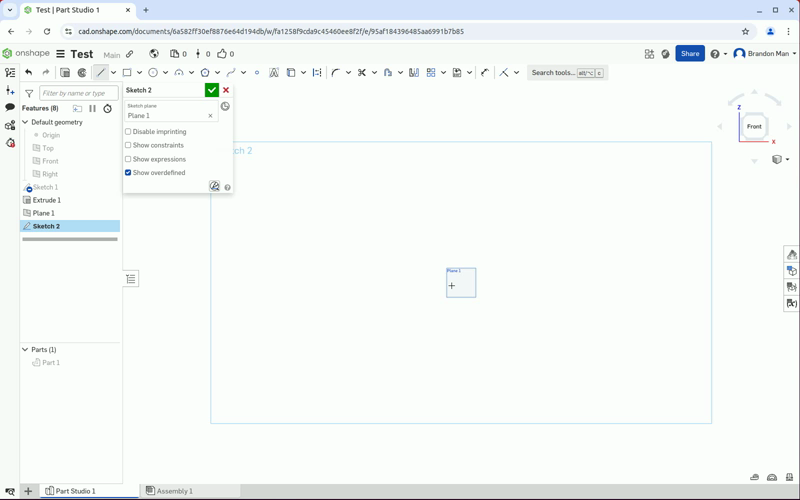
click(451, 285)
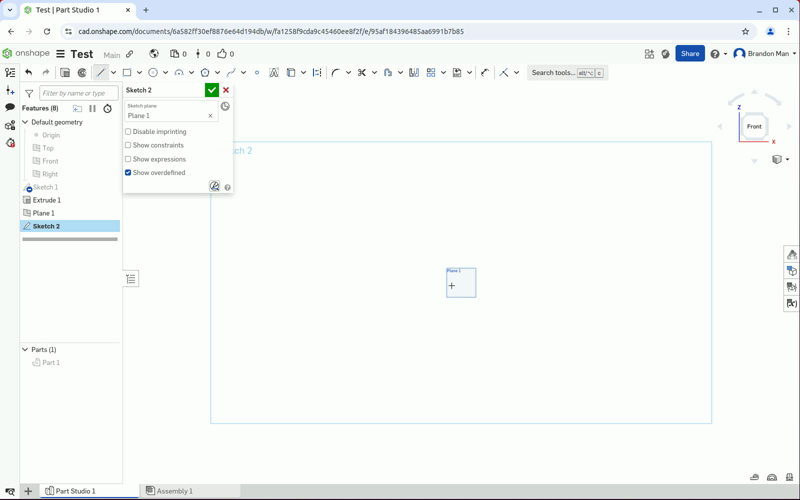
key_up(shift)
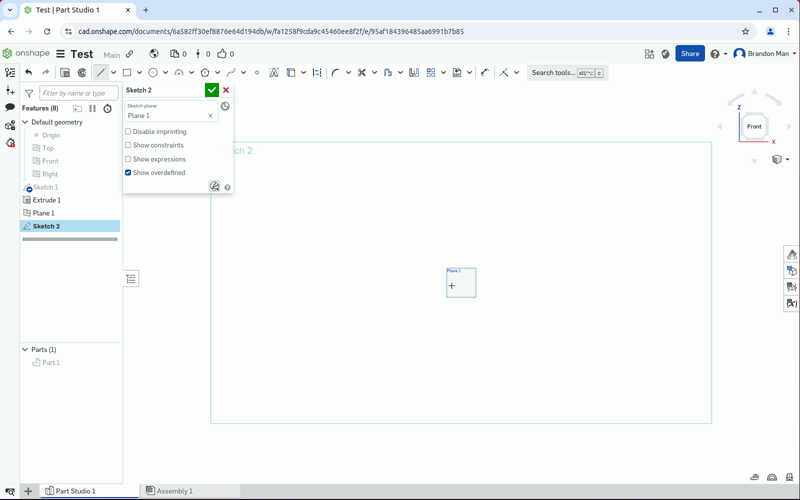
key_down(shift)
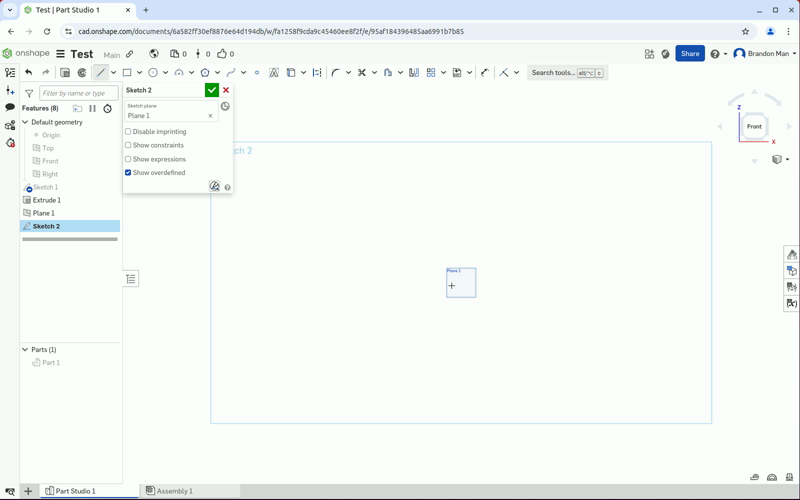
mouse_move(481, 285)
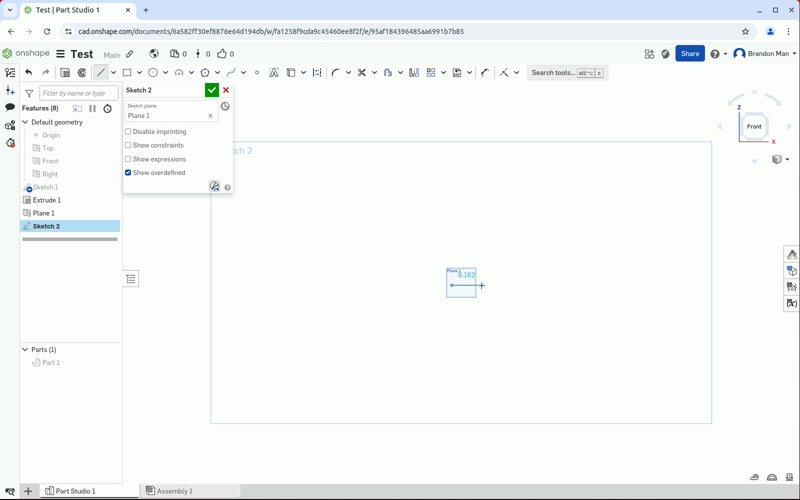
mouse_move(471, 285)
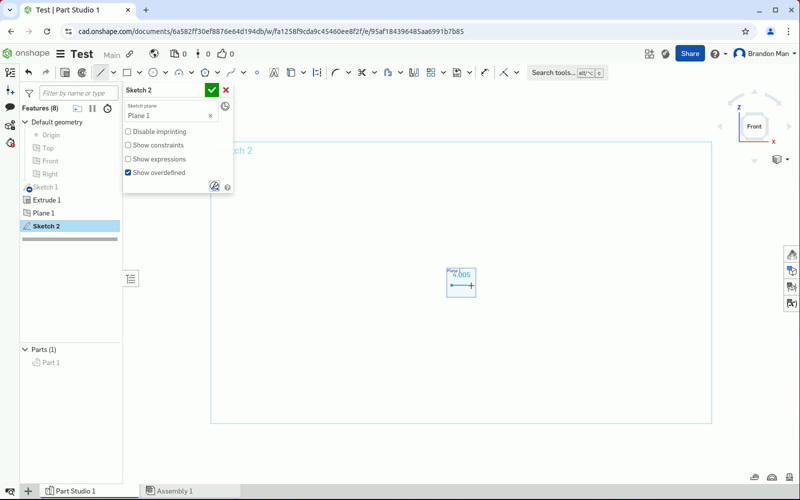
click(471, 285)
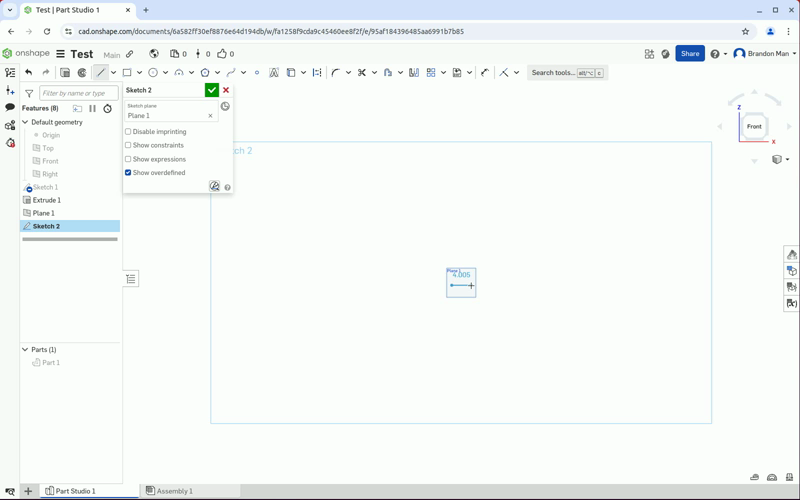
key_up(shift)
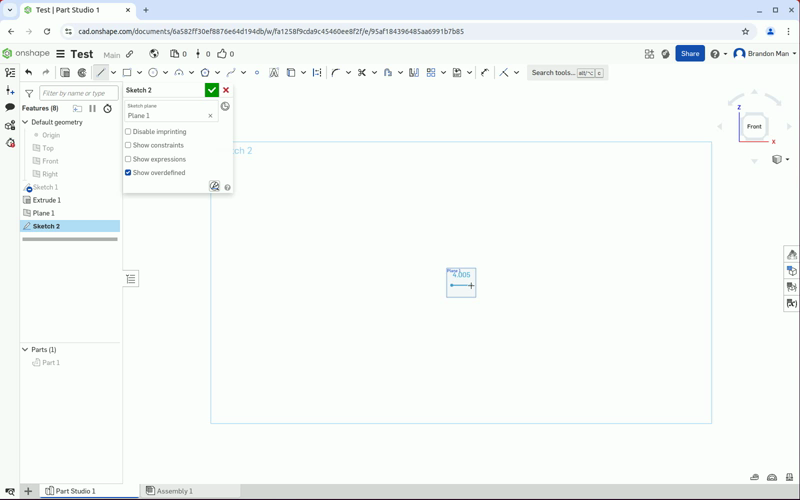
key_down(shift)
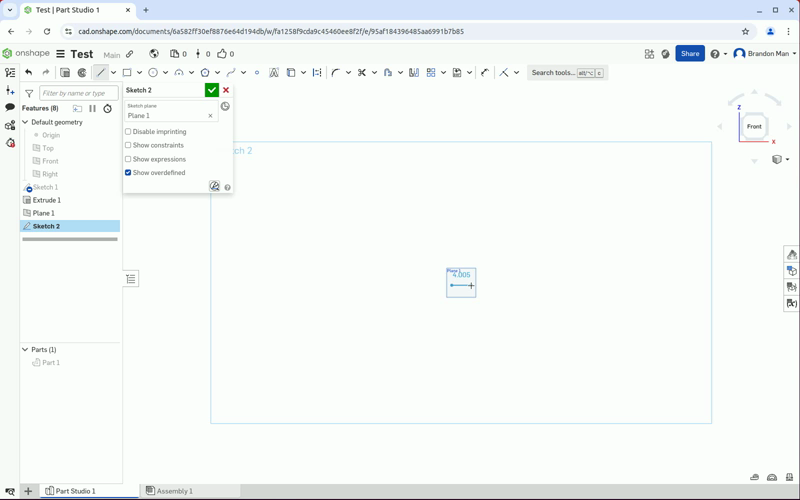
mouse_move(501, 285)
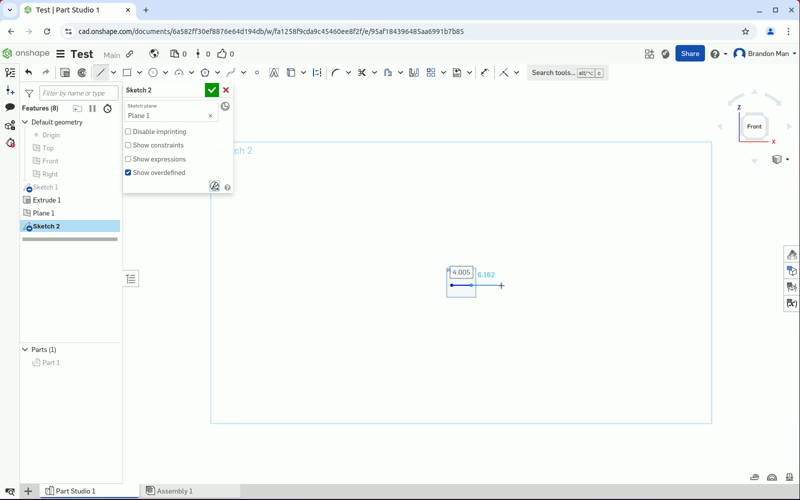
mouse_move(471, 279)
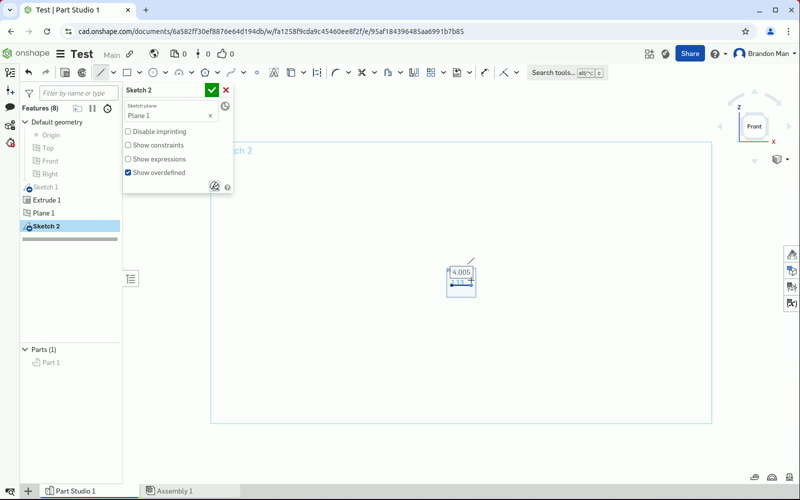
scroll(6)
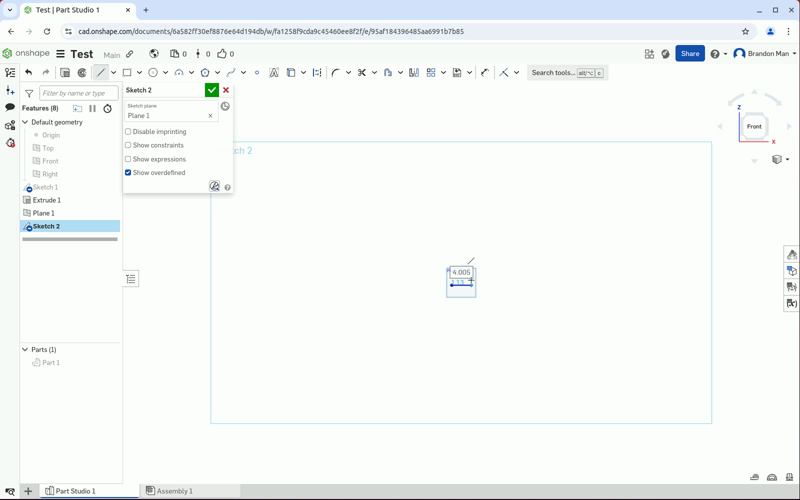
scroll(6)
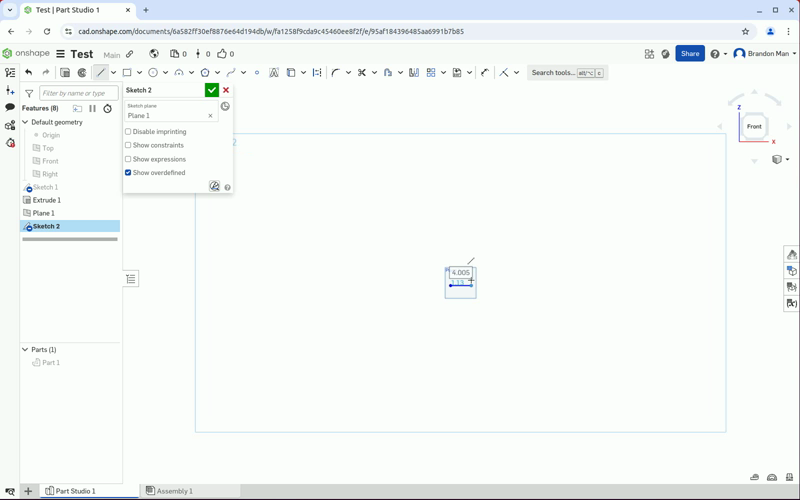
scroll(6)
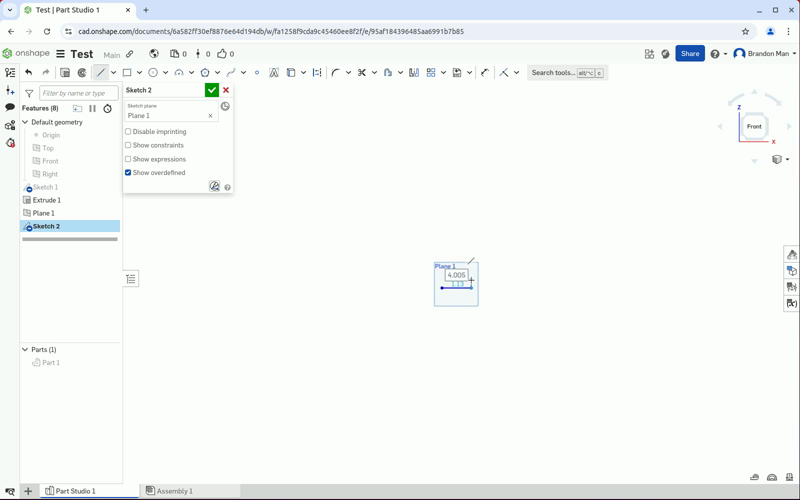
scroll(6)
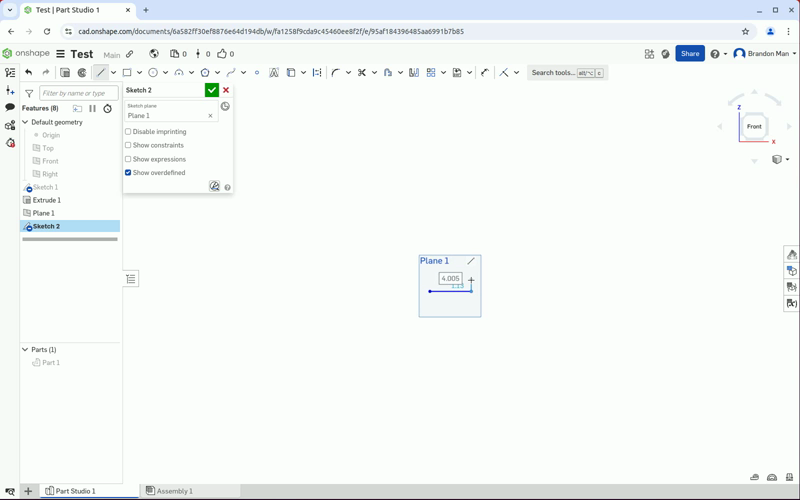
scroll(6)
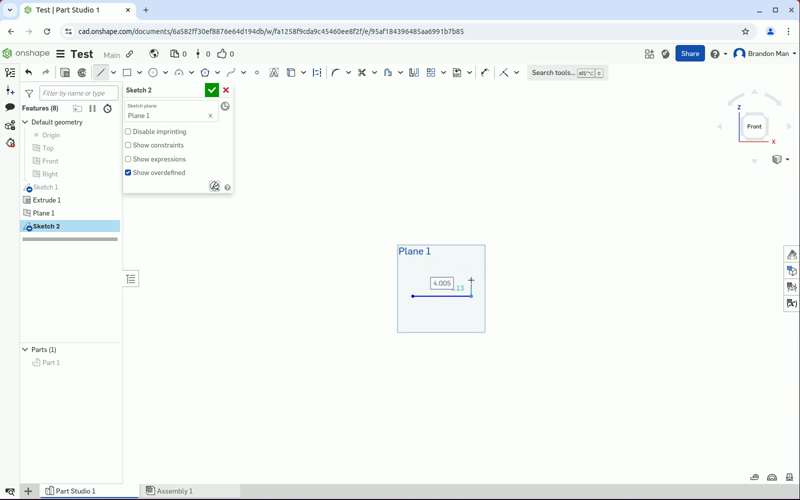
scroll(6)
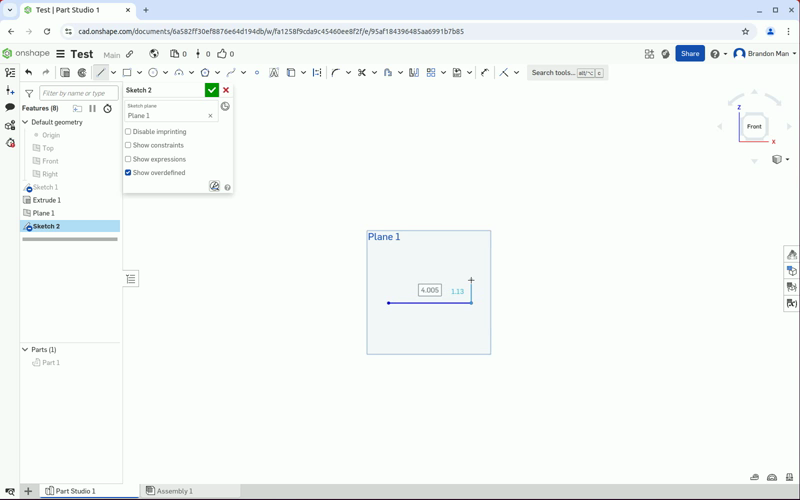
scroll(6)
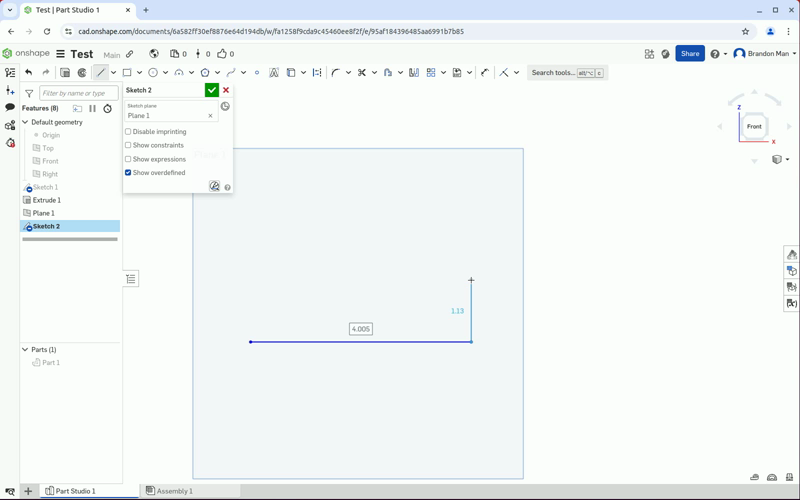
click(471, 279)
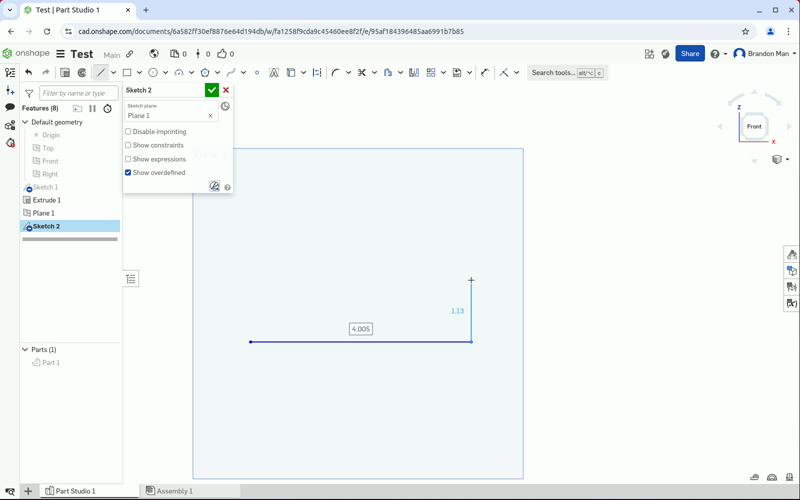
scroll(-6)
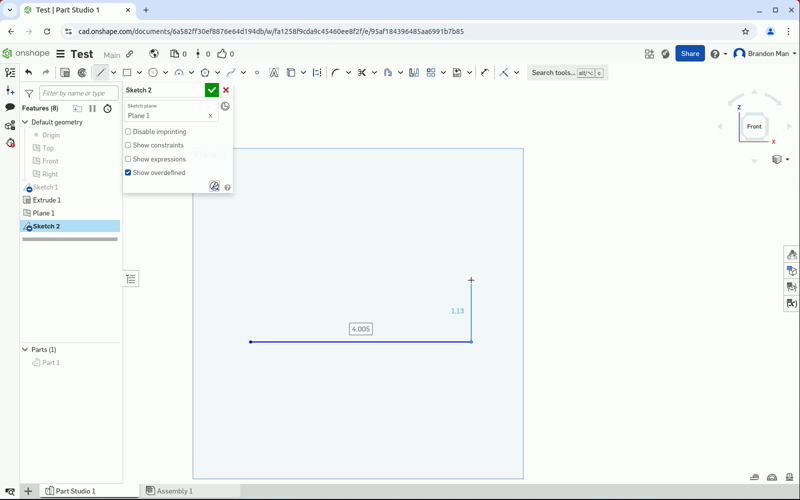
scroll(-6)
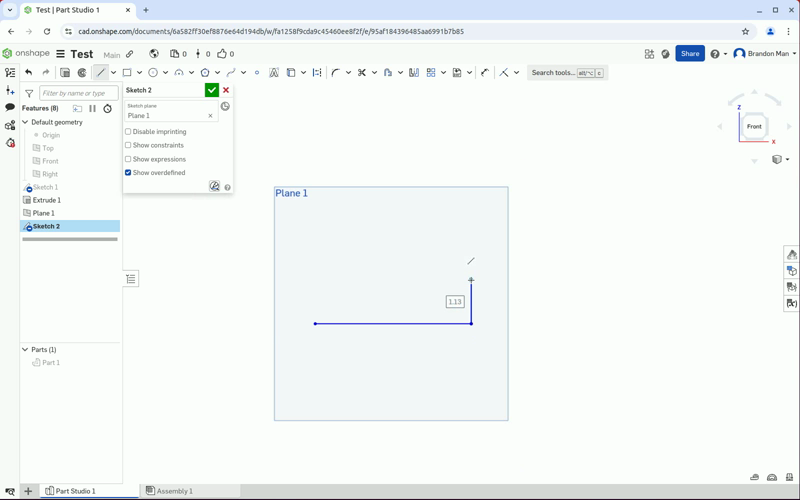
scroll(-6)
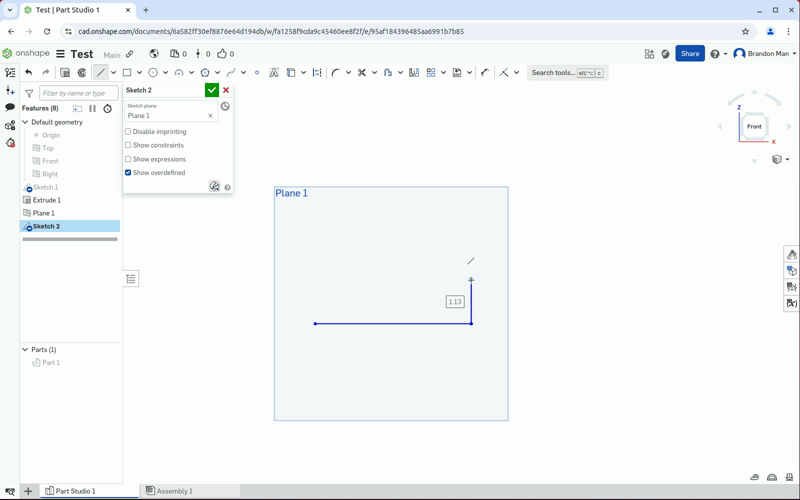
scroll(-6)
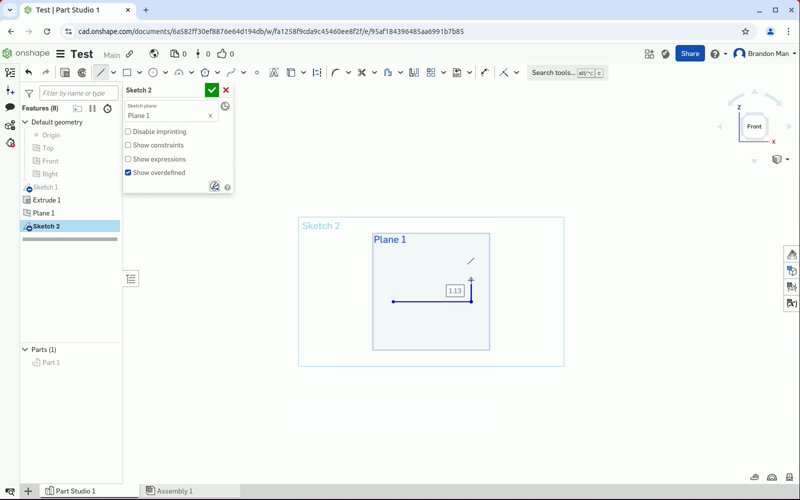
scroll(-6)
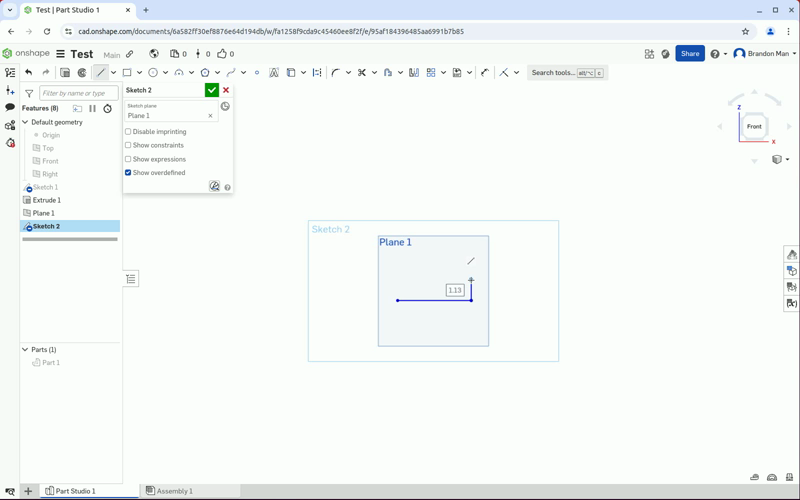
scroll(-6)
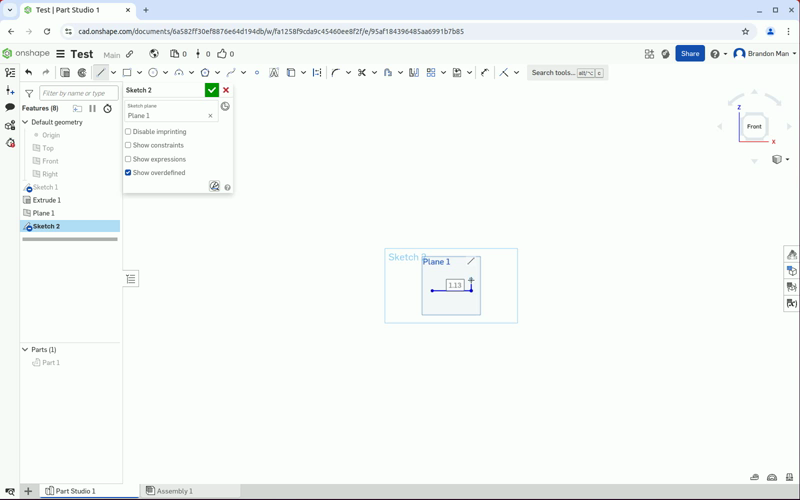
scroll(-6)
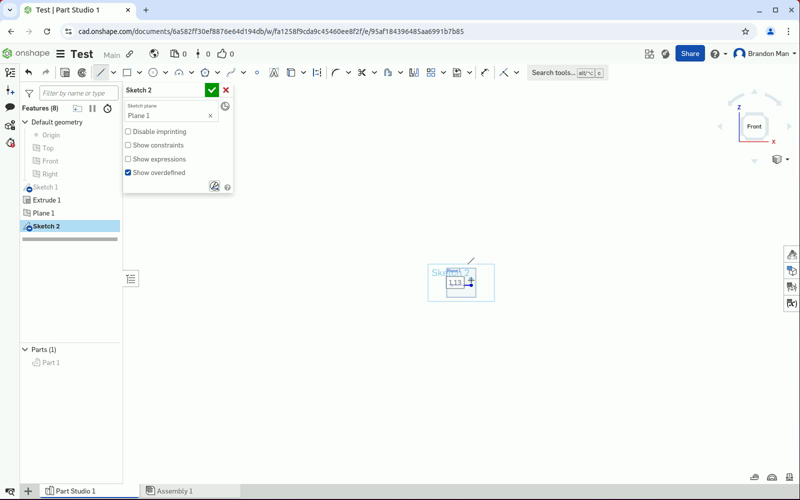
key_up(shift)
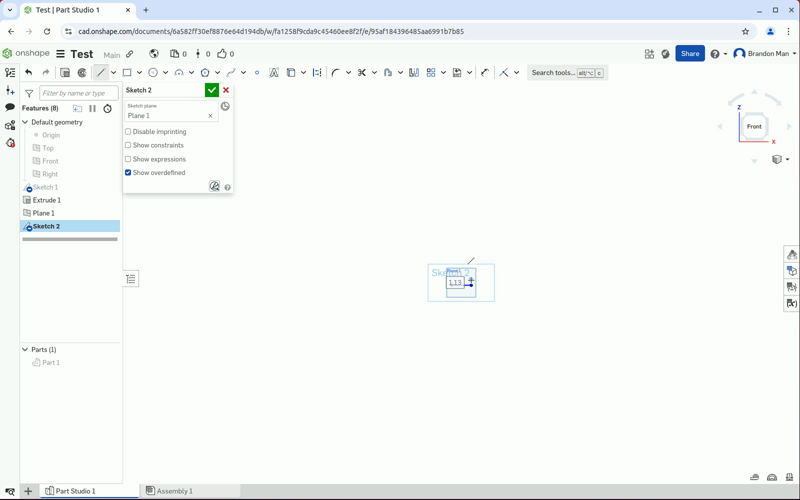
key_down(shift)
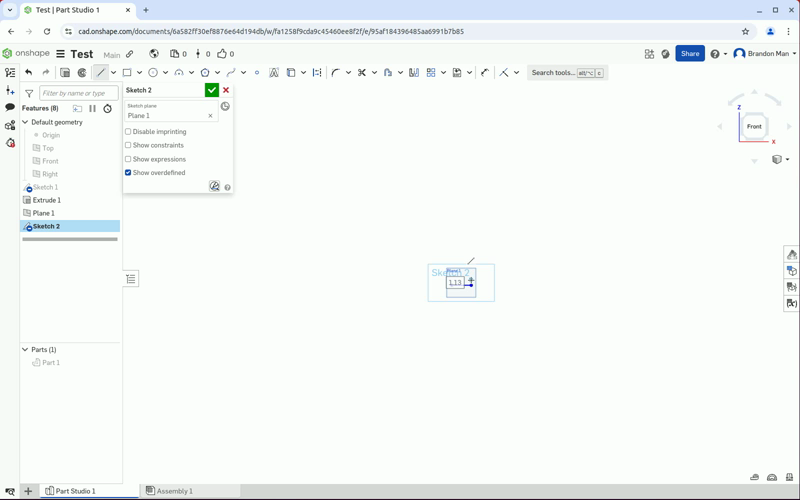
mouse_move(501, 279)
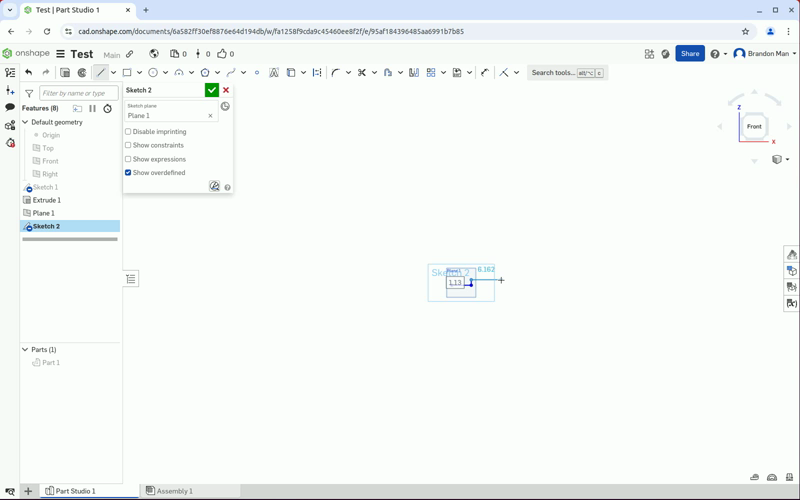
mouse_move(451, 279)
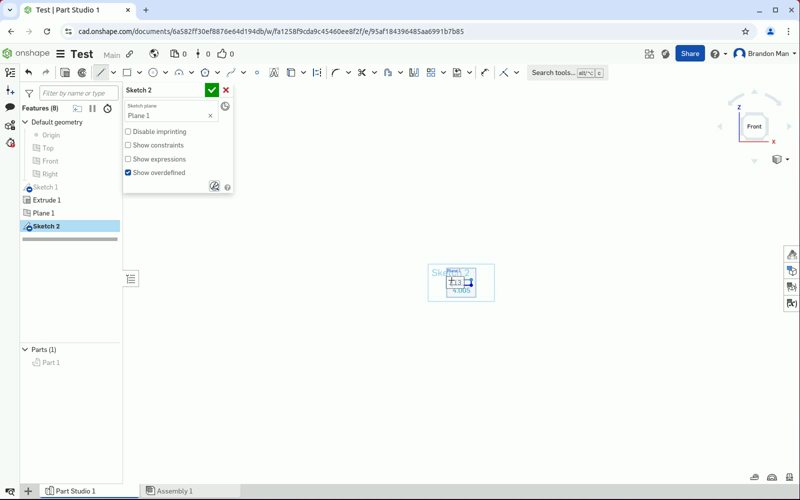
click(451, 279)
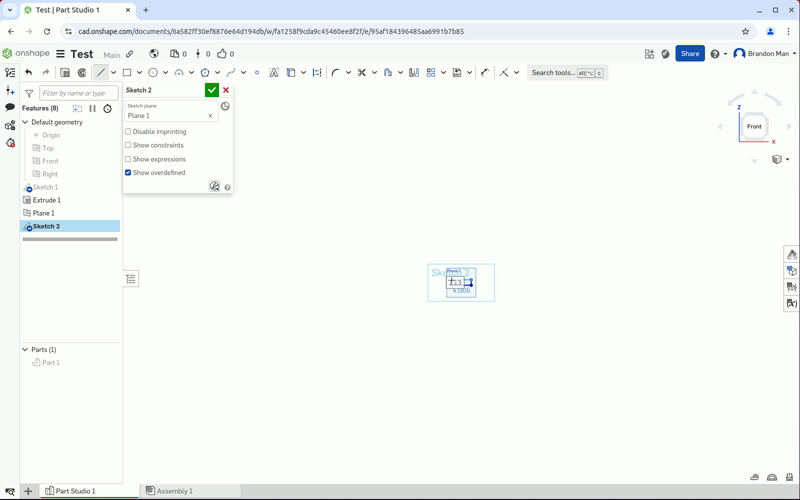
key_up(shift)
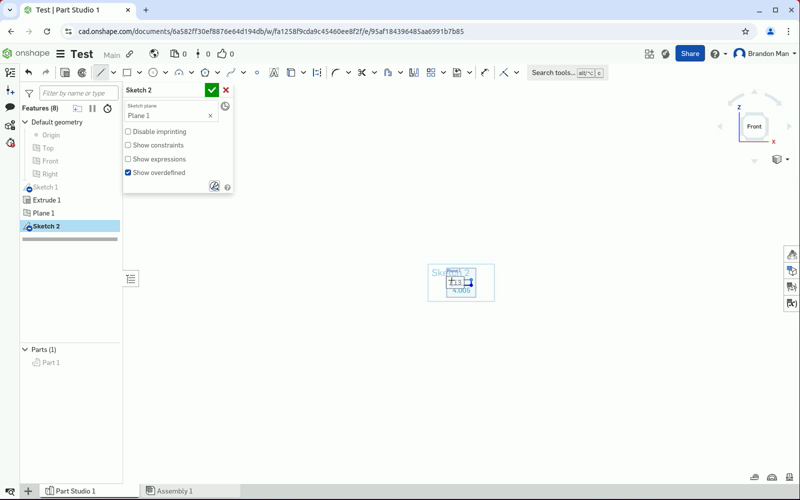
mouse_move(481, 279)
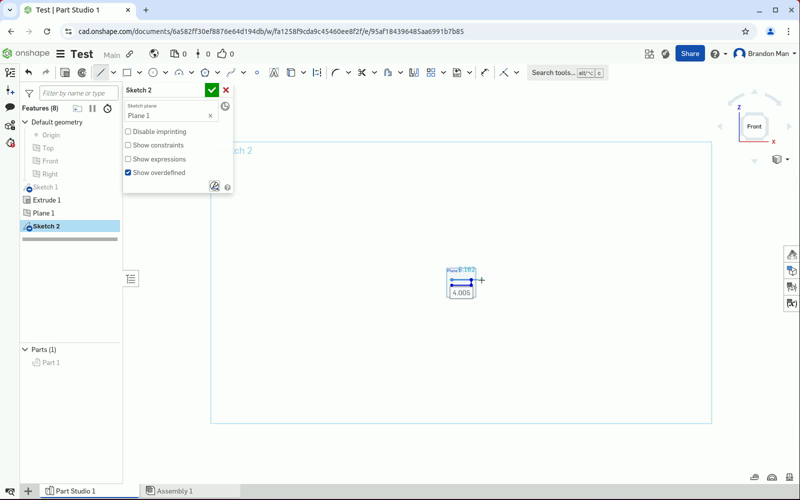
key_down(shift)
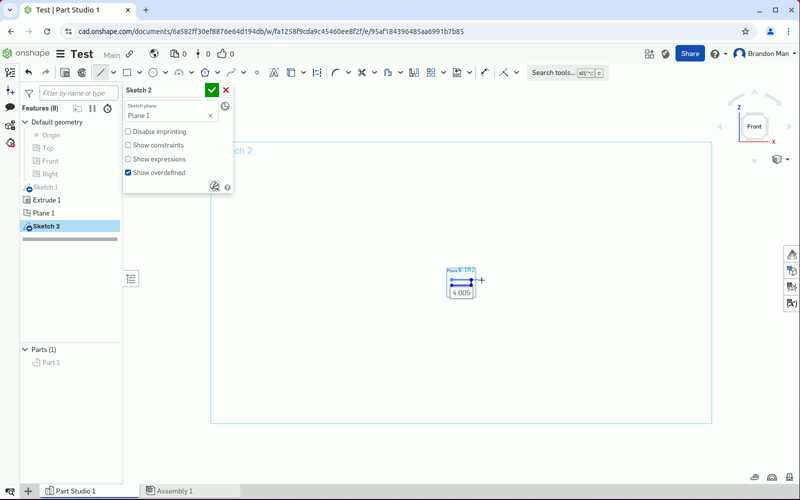
mouse_move(451, 285)
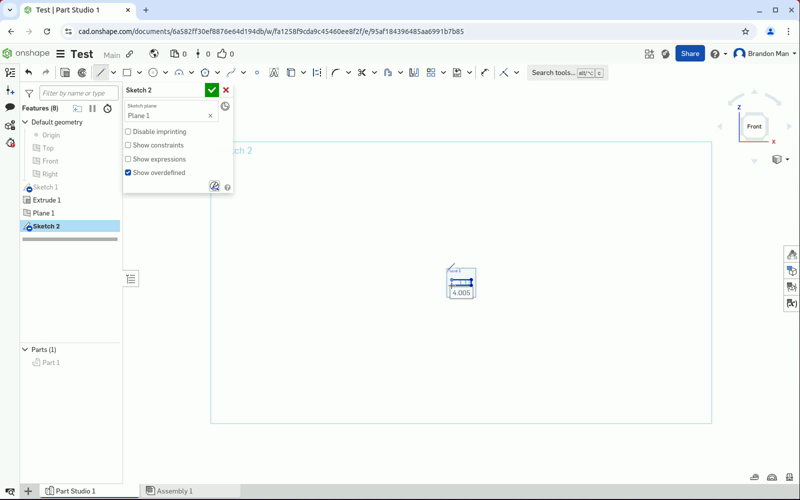
scroll(6)
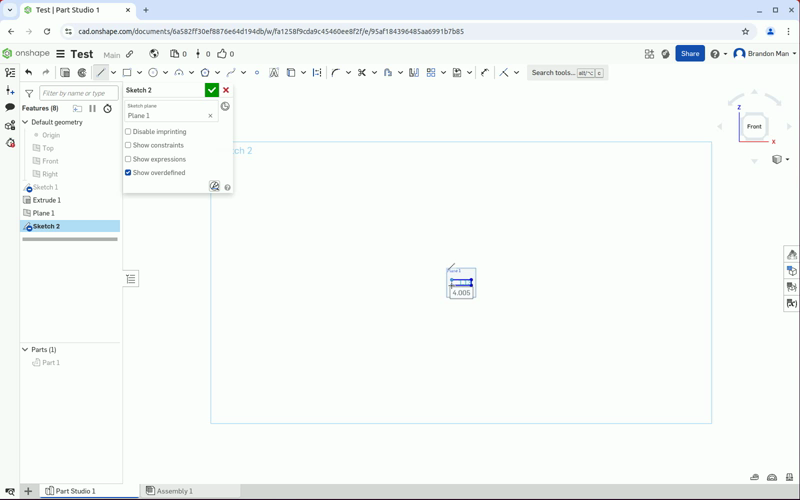
scroll(6)
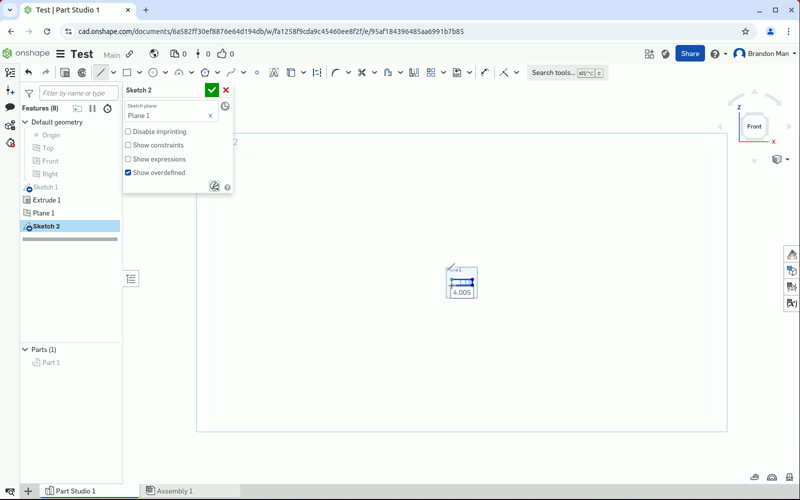
scroll(6)
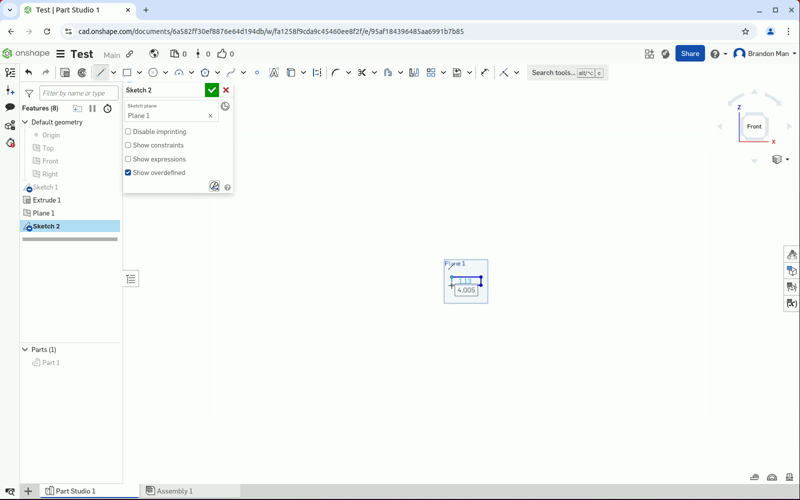
scroll(6)
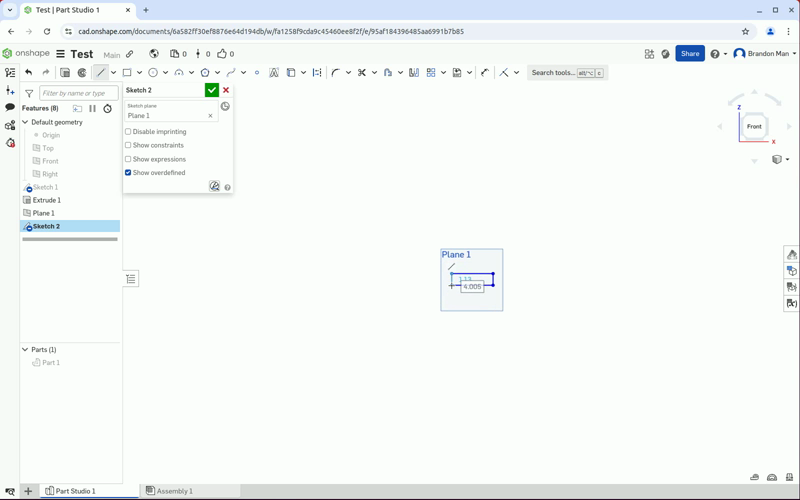
scroll(6)
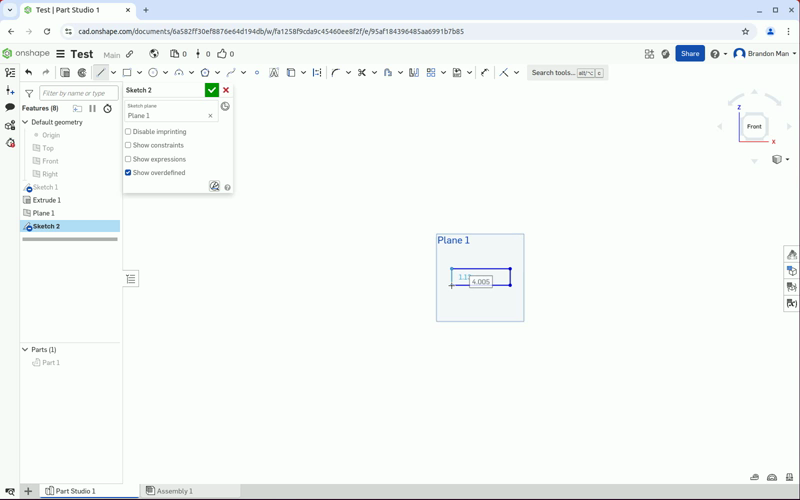
scroll(6)
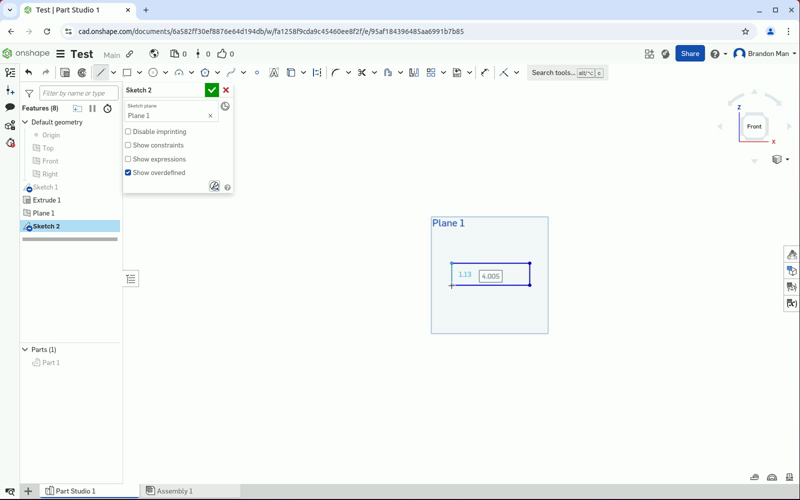
scroll(6)
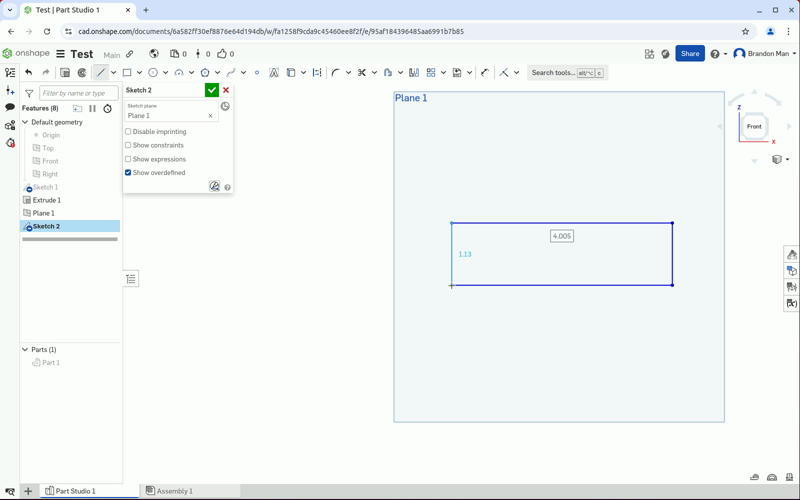
key_up(shift)
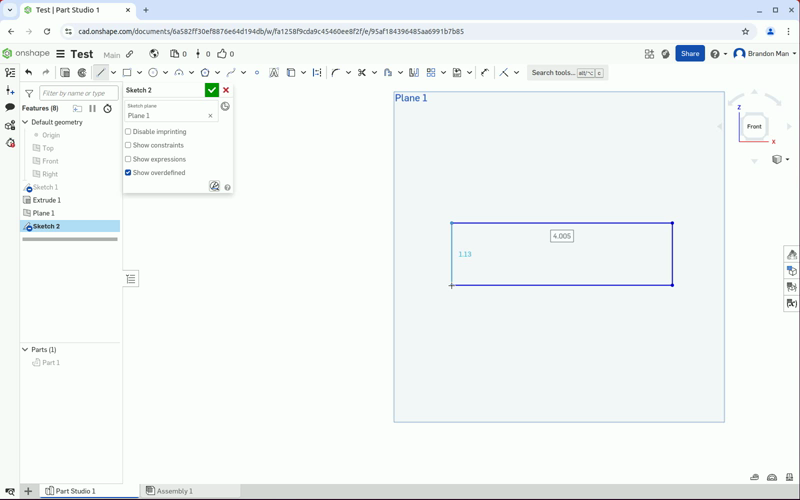
click(451, 285)
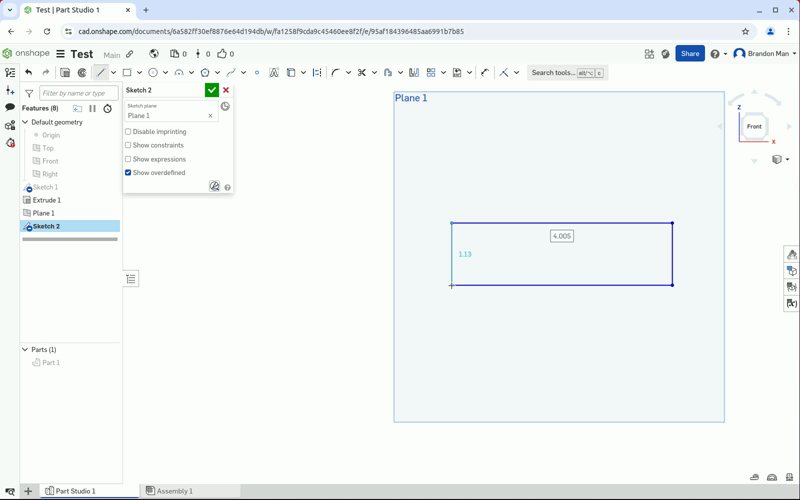
scroll(-6)
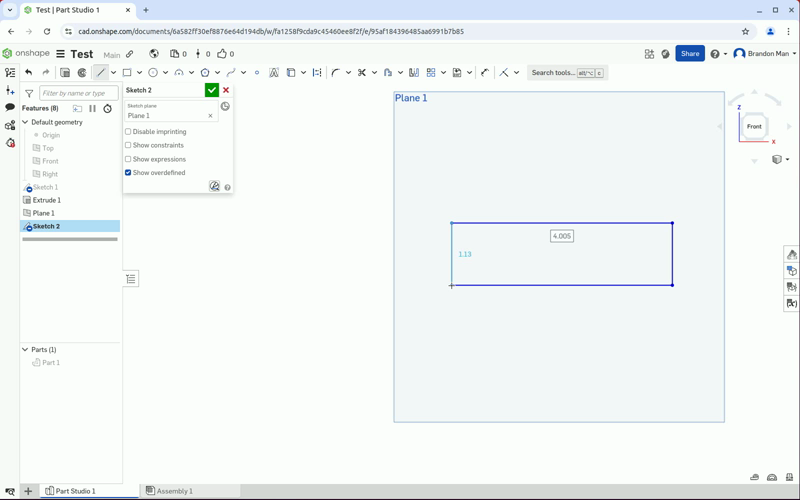
scroll(-6)
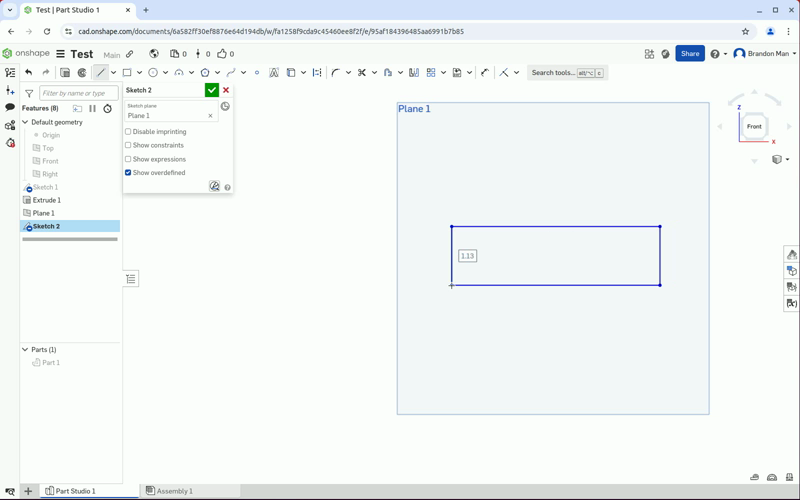
scroll(-6)
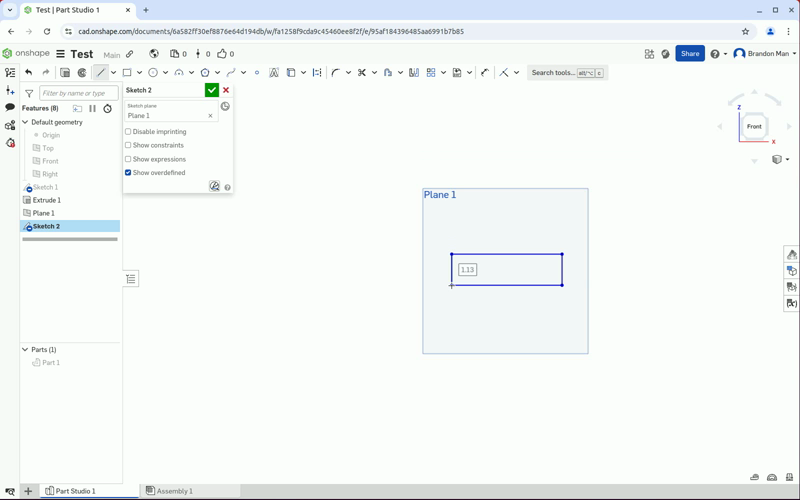
scroll(-6)
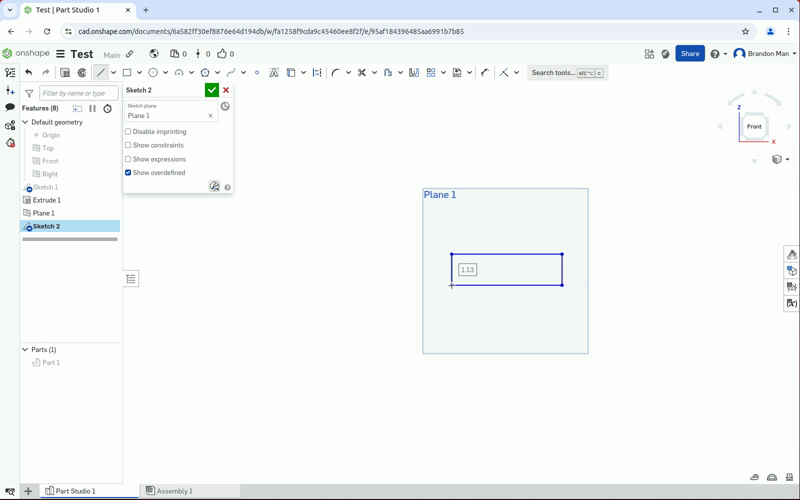
scroll(-6)
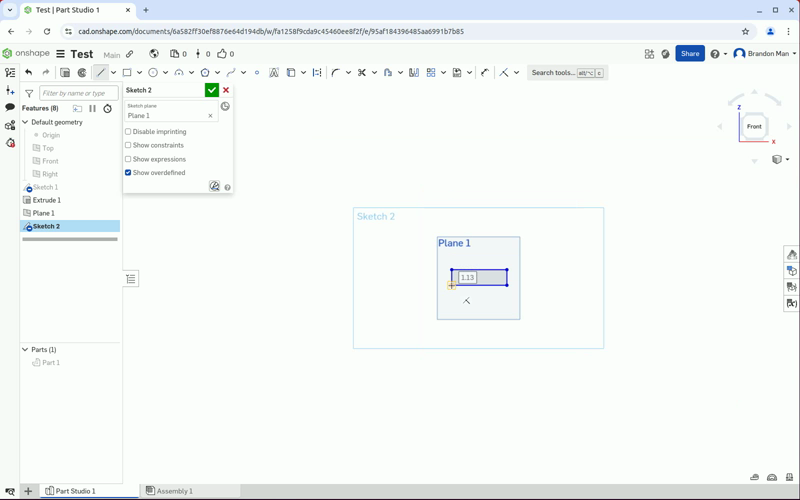
scroll(-6)
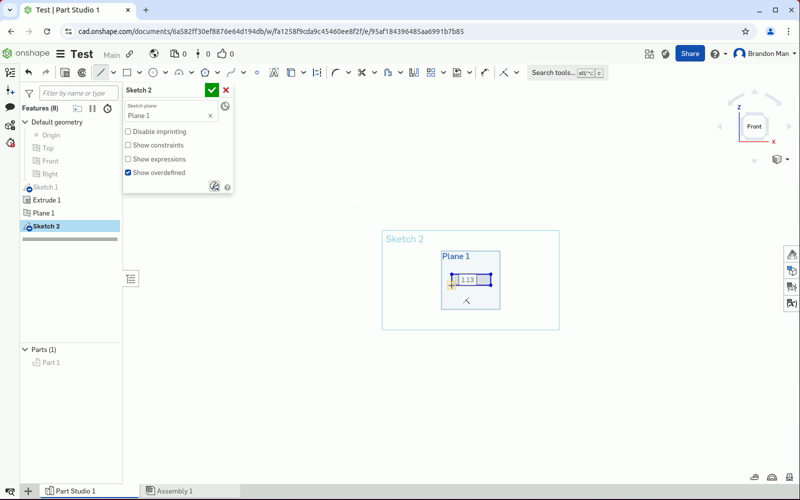
scroll(-6)
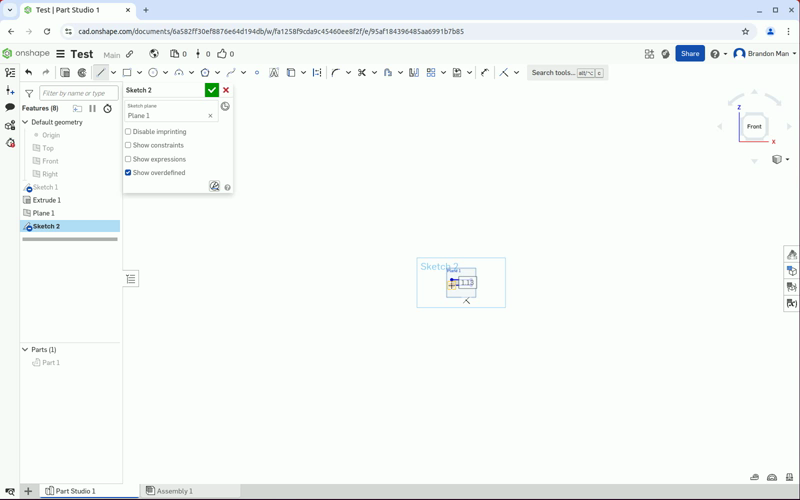
key(esc)
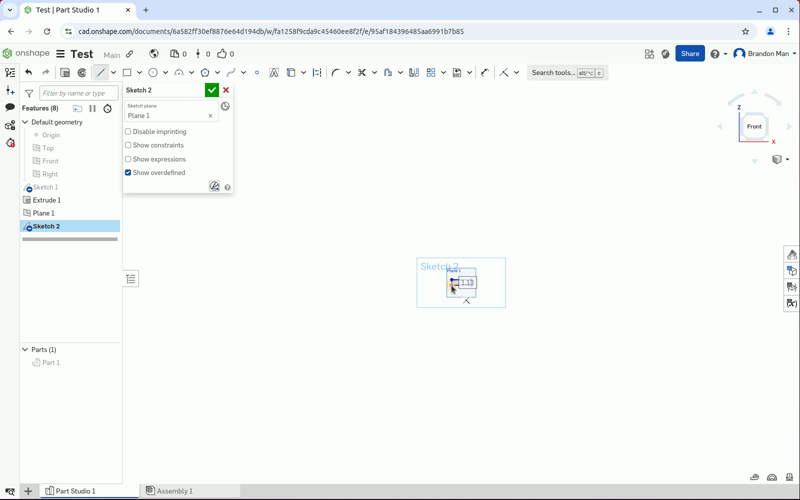
mouse_move(468, 283)
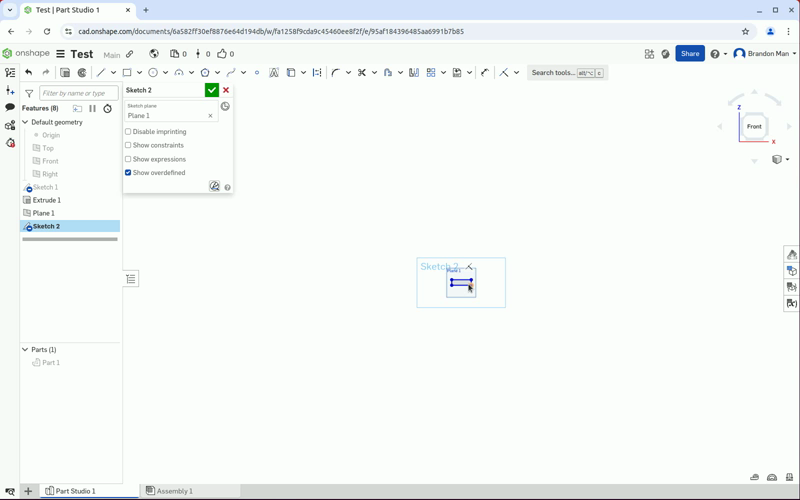
scroll(6)
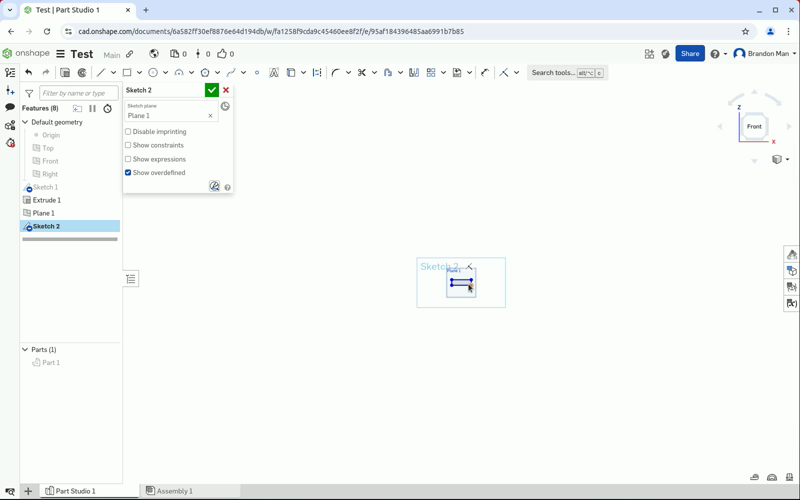
scroll(6)
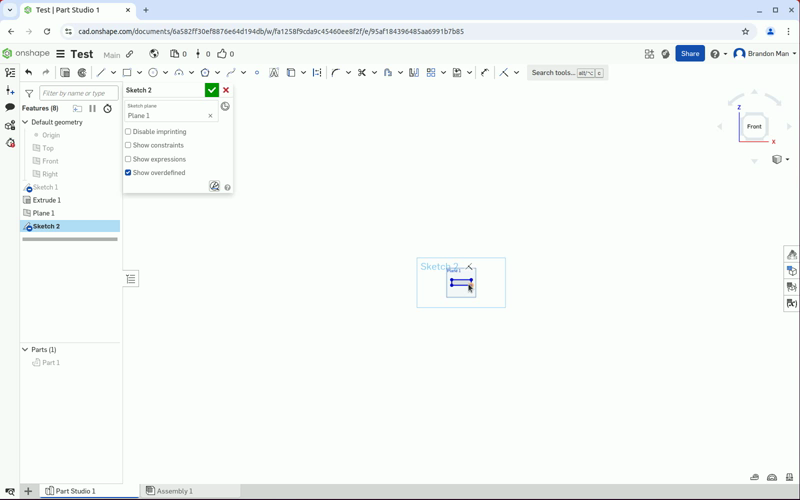
scroll(6)
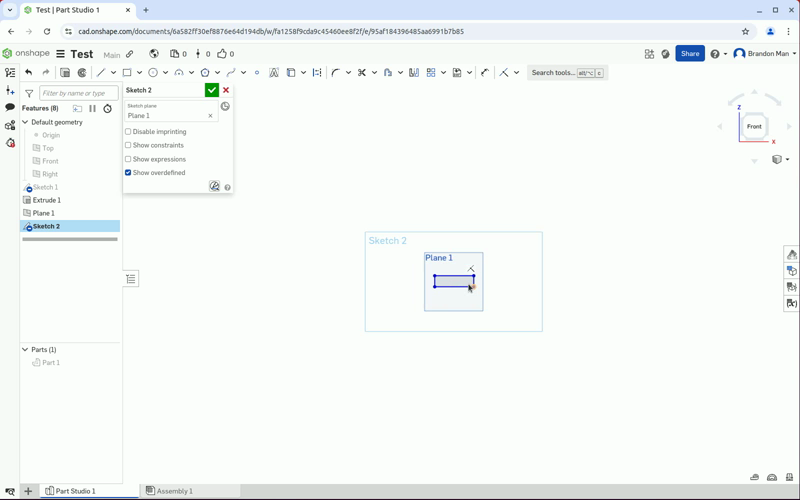
scroll(6)
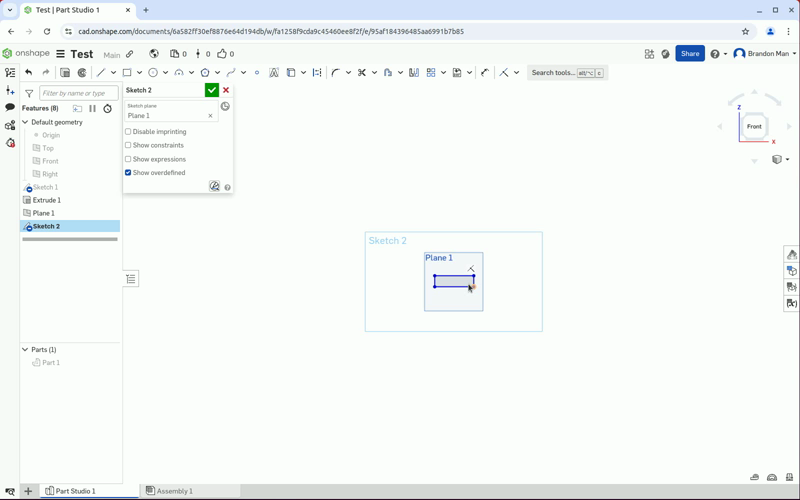
scroll(6)
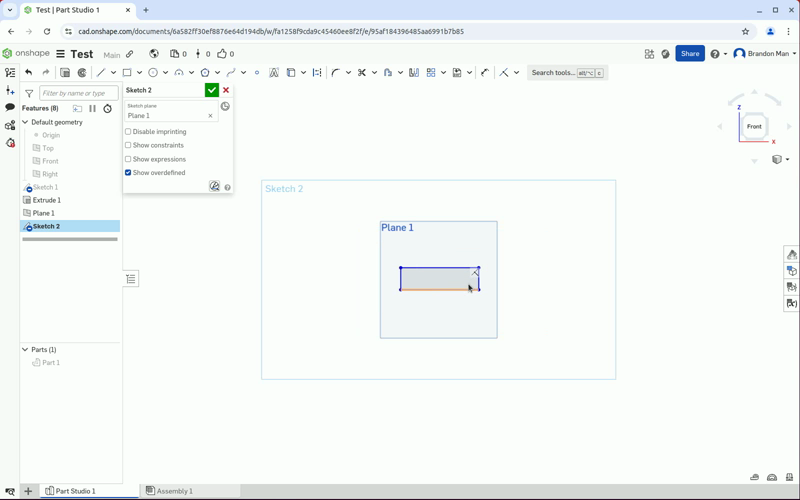
scroll(6)
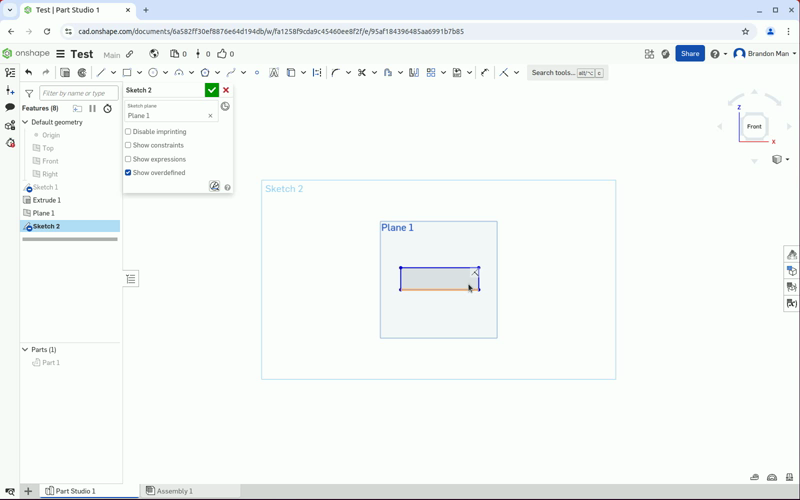
scroll(6)
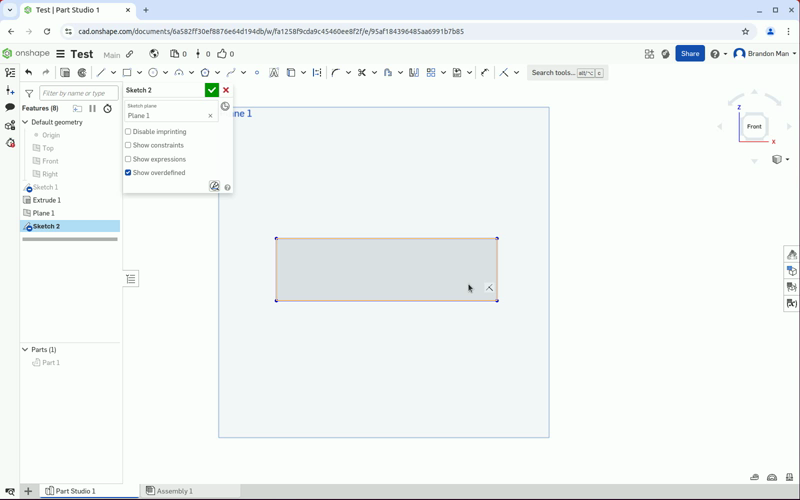
click(468, 283)
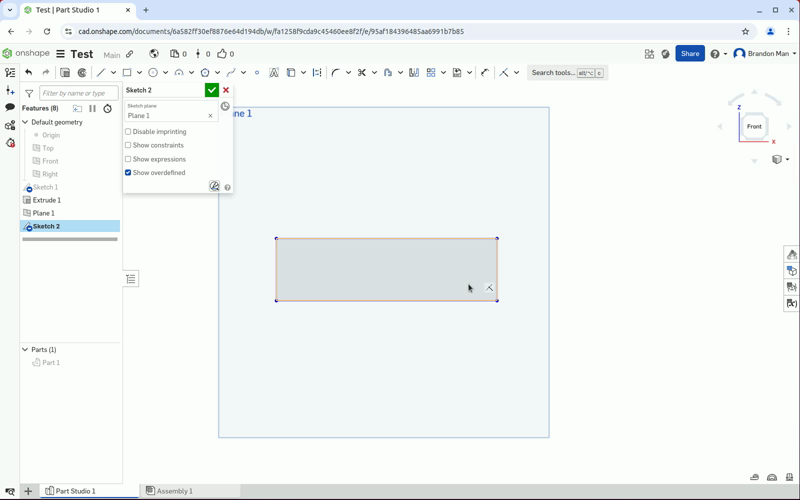
scroll(-6)
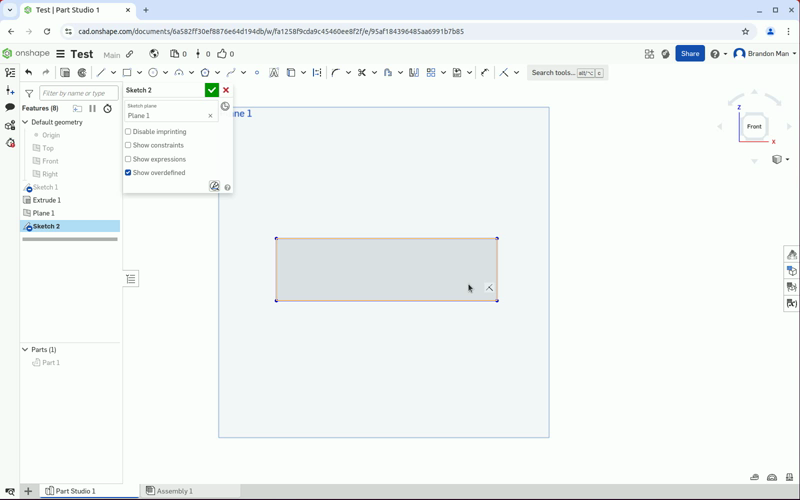
scroll(-6)
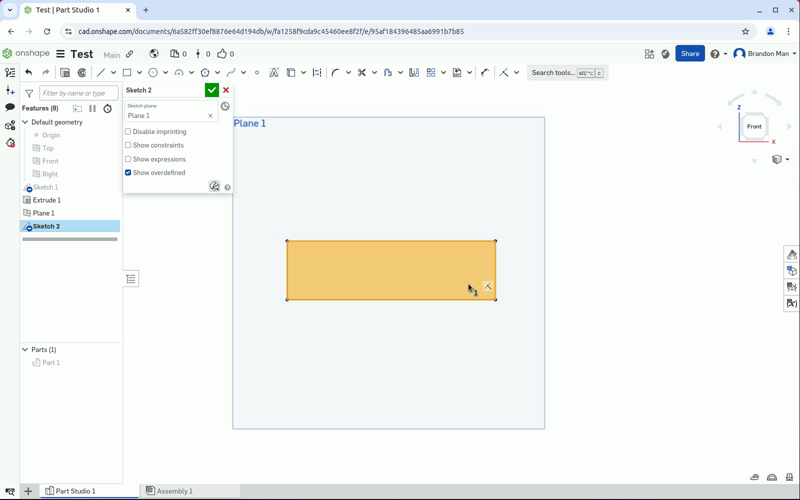
scroll(-6)
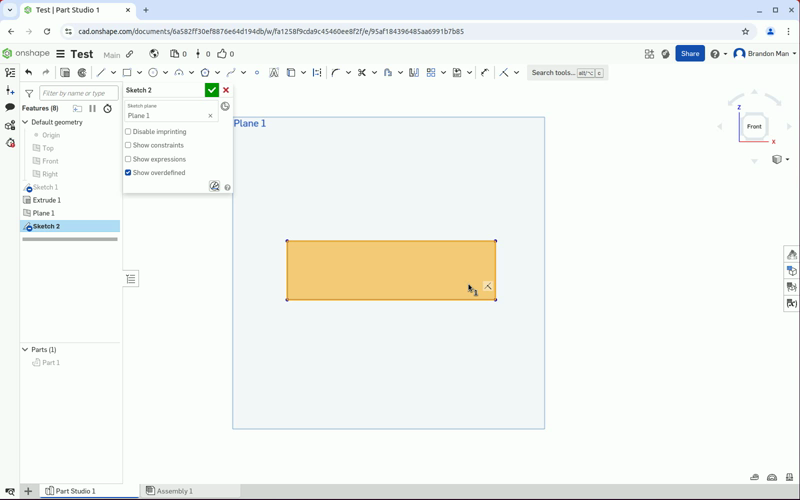
scroll(-6)
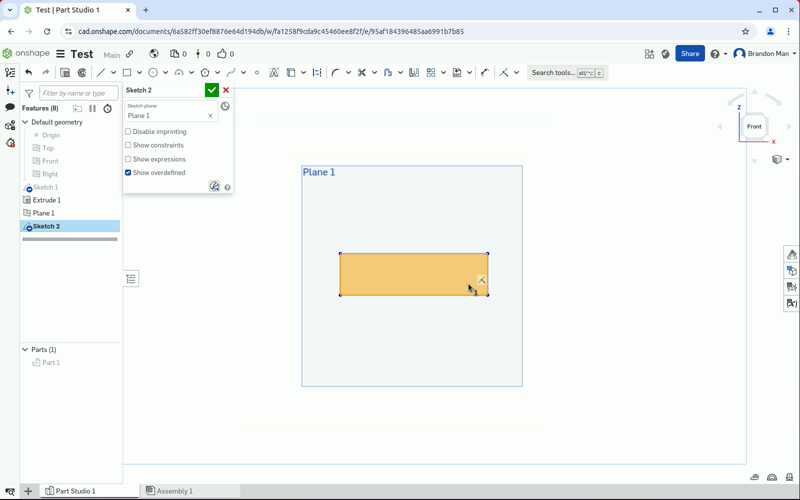
scroll(-6)
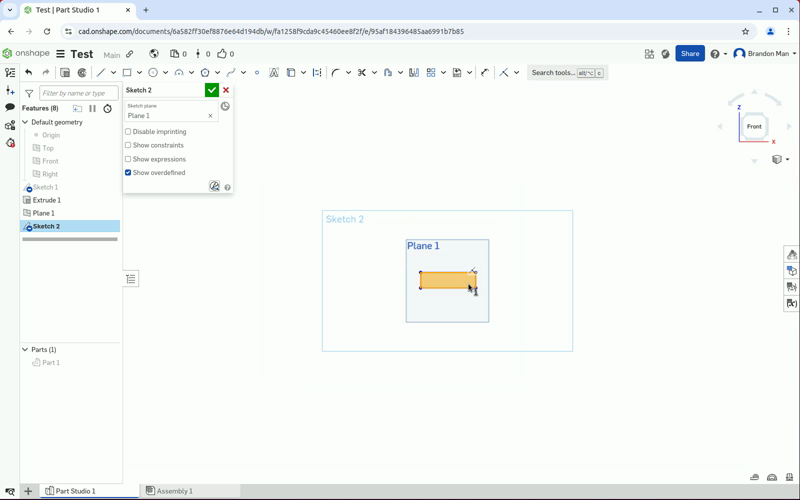
scroll(-6)
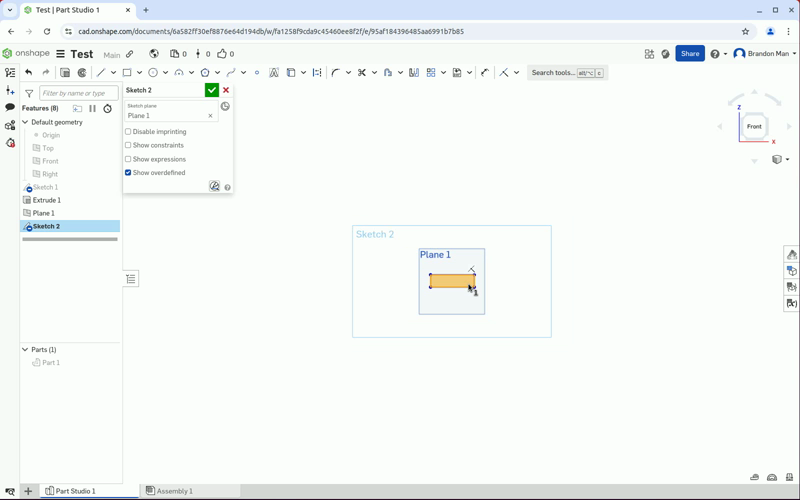
scroll(-6)
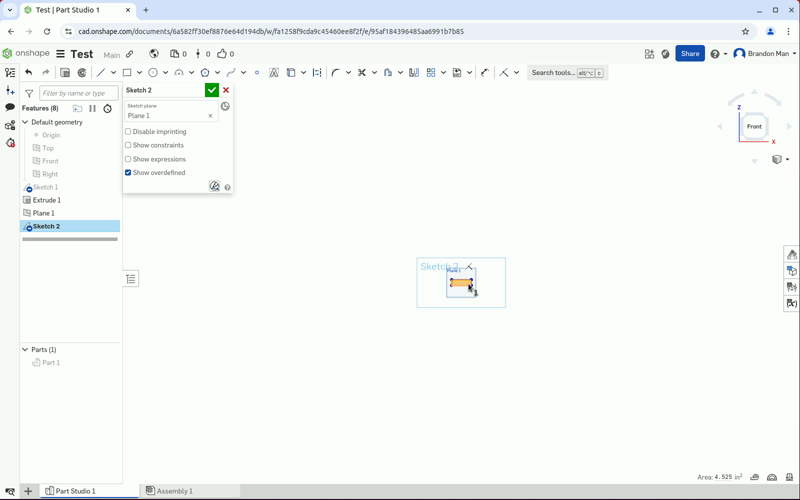
mouse_move(73, 352)
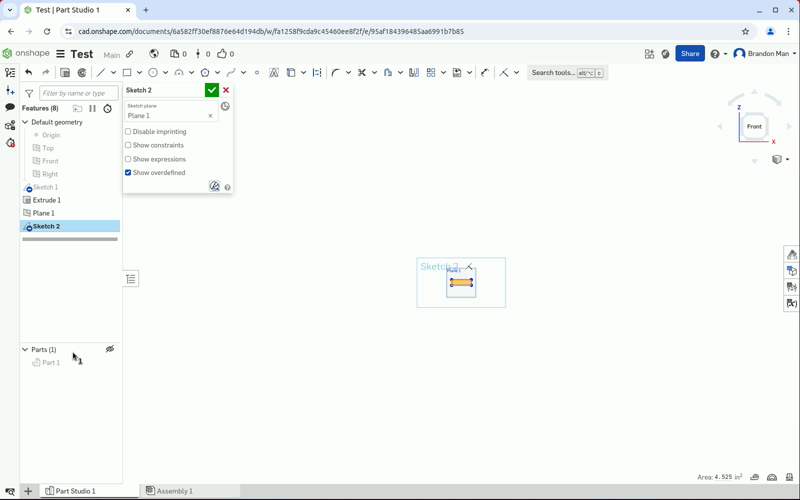
key(shift+y)
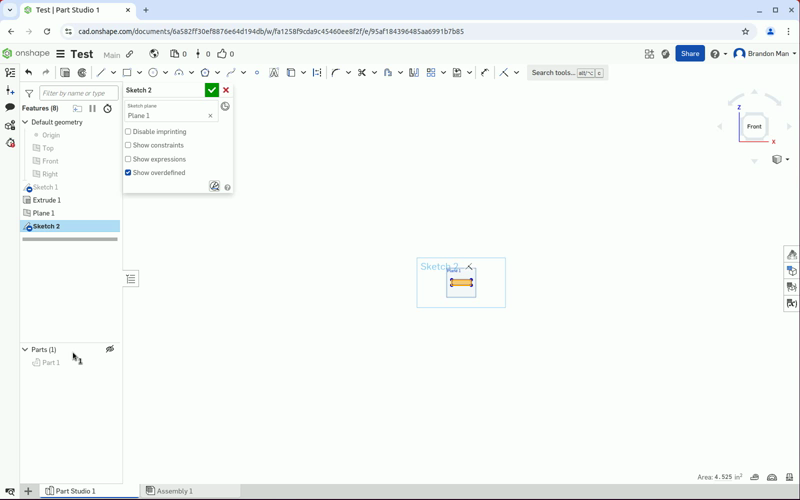
key(shift+e)
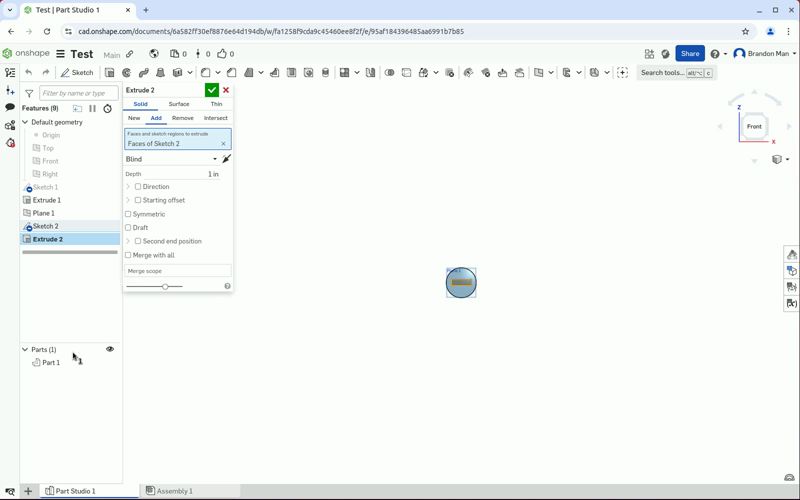
mouse_move(143, 106)
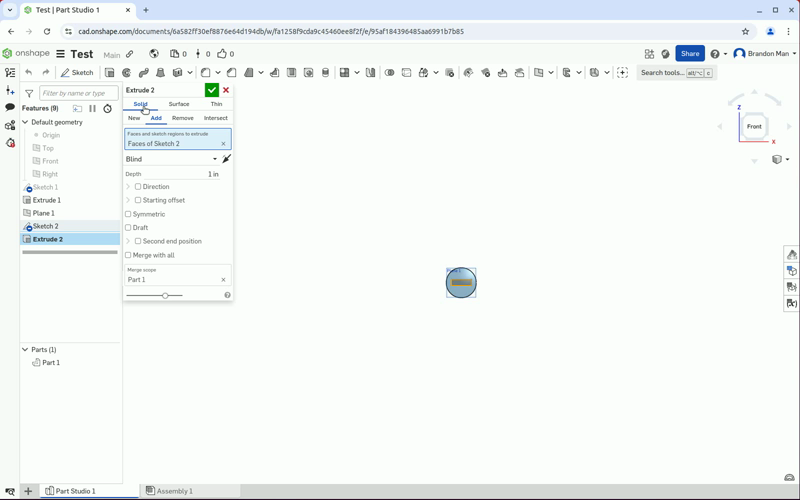
click(143, 106)
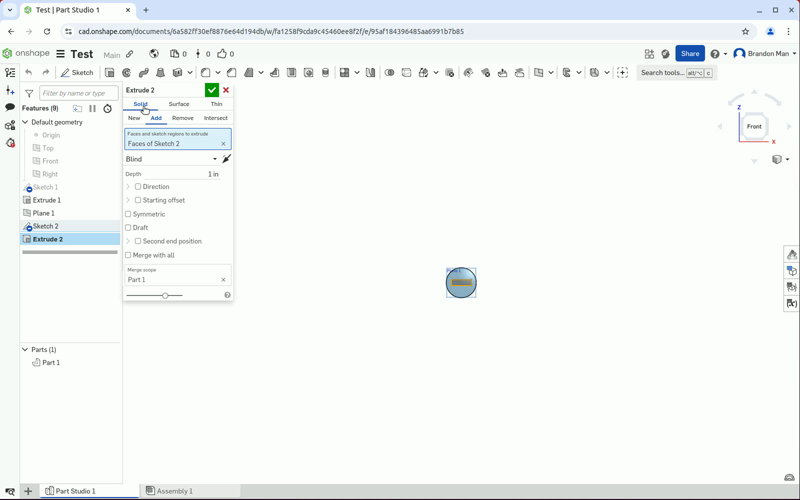
mouse_move(186, 120)
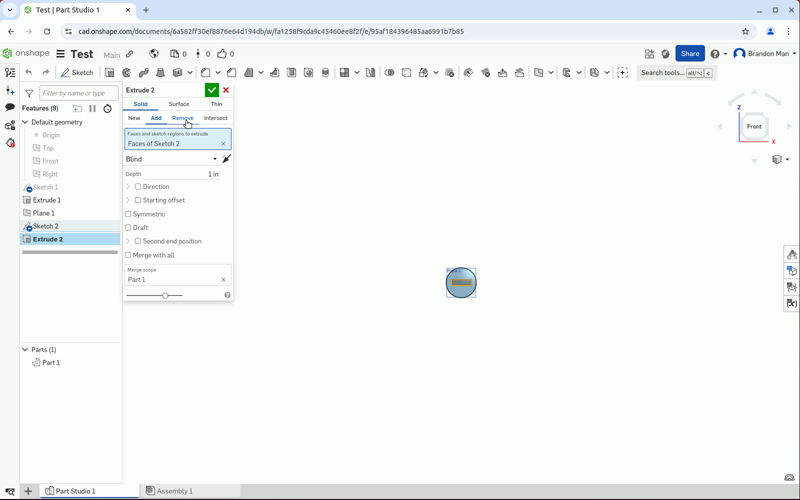
click(186, 120)
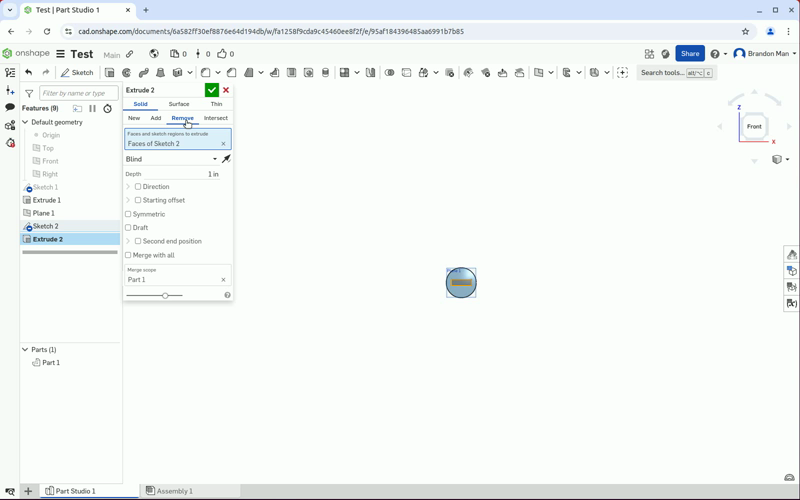
key(tab, 4)
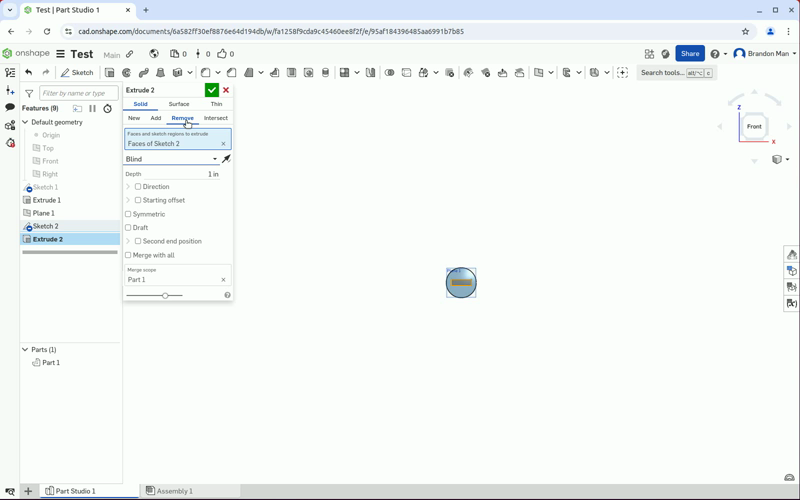
text(1.204)
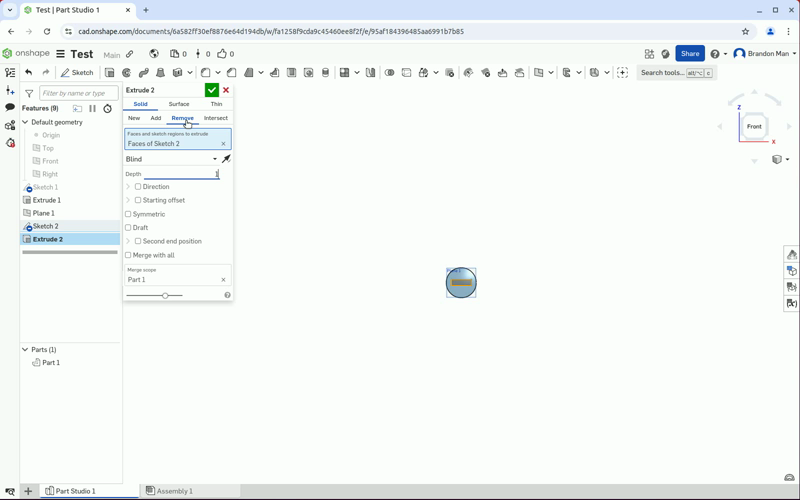
key(tab, 6)
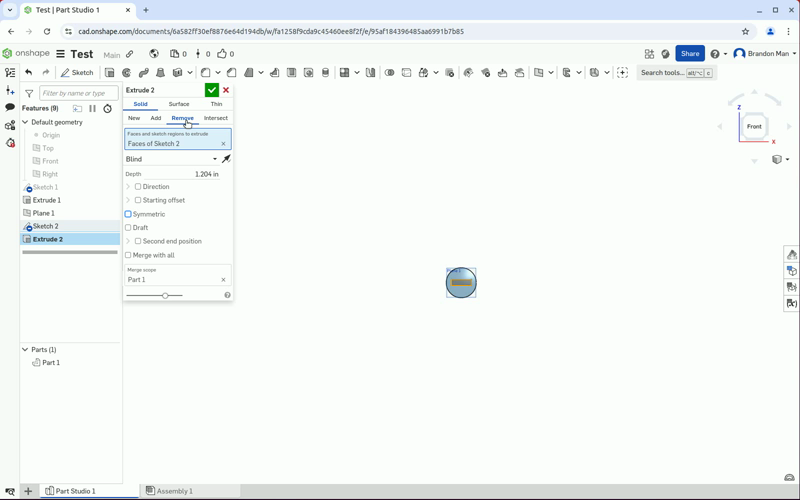
key(space)
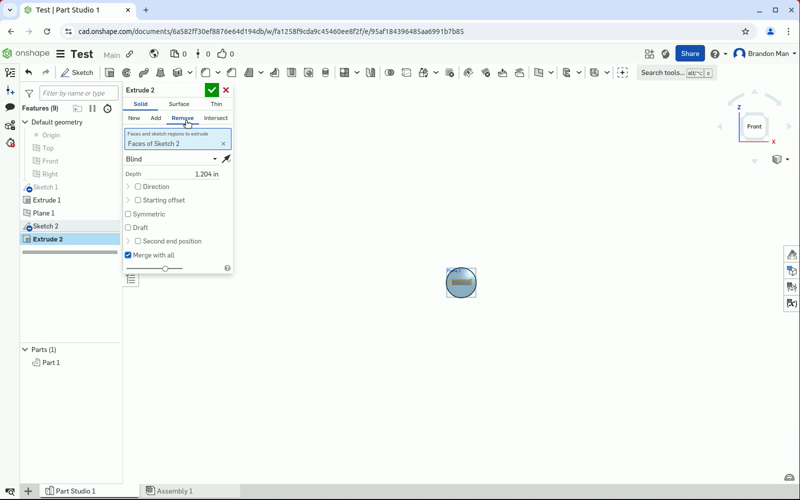
key(enter)
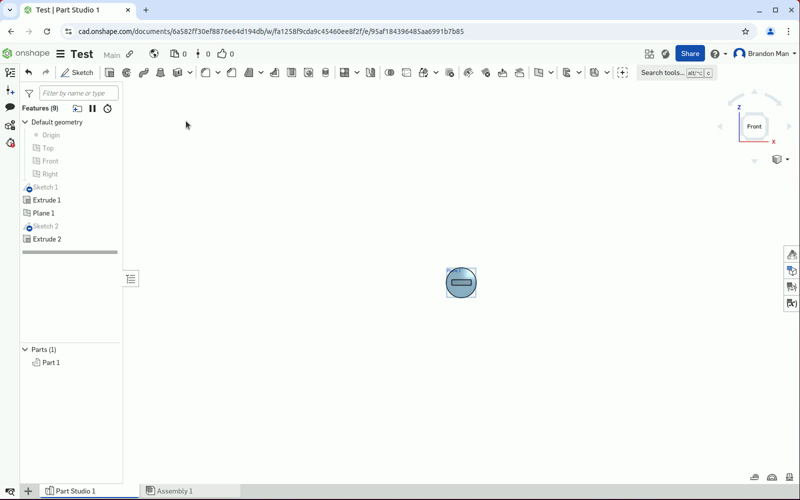
key(shift+h)
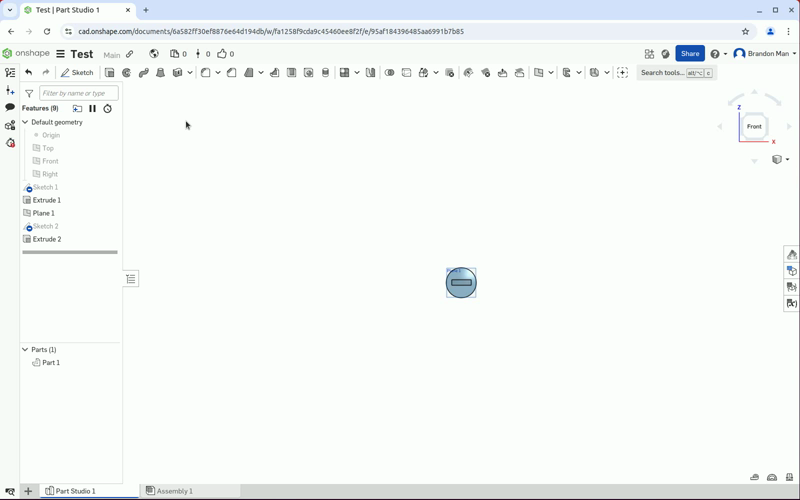
key(shift+h)
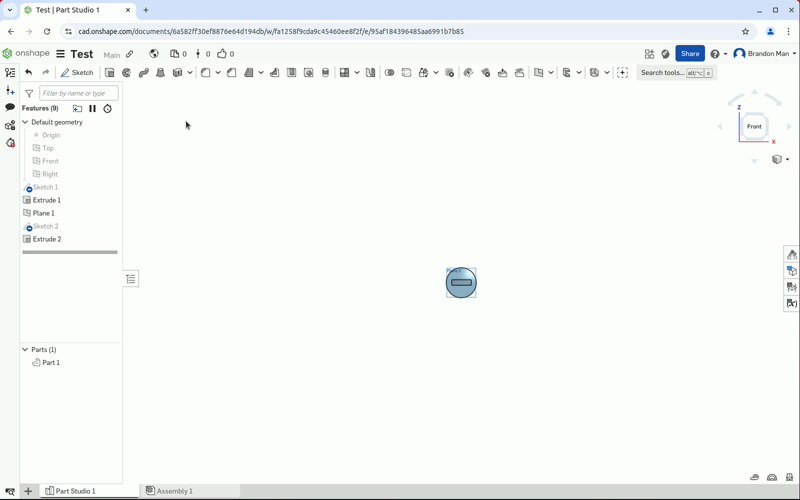
key(shift+7)
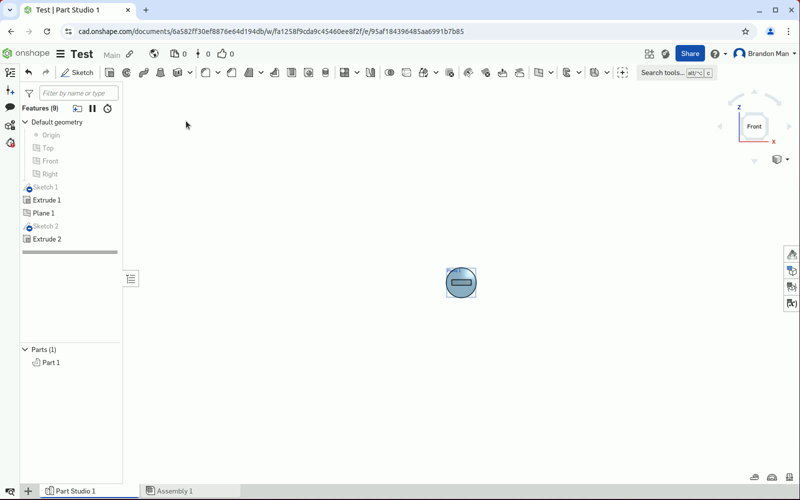
key(left, 2)
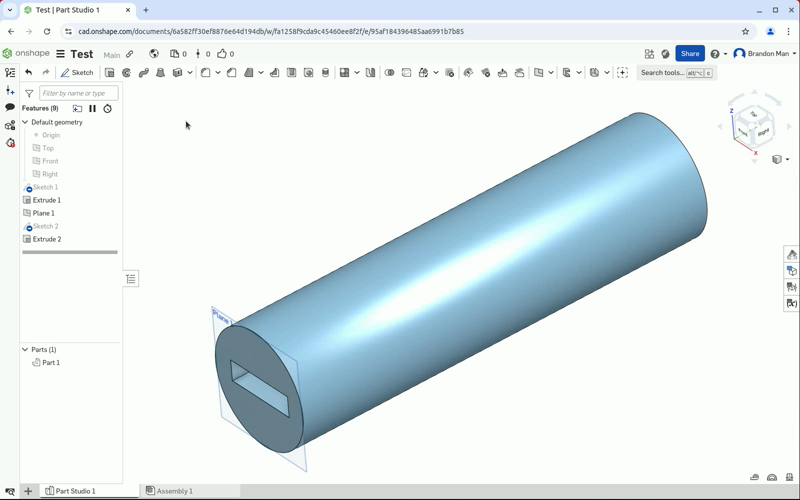
key(down, 2)
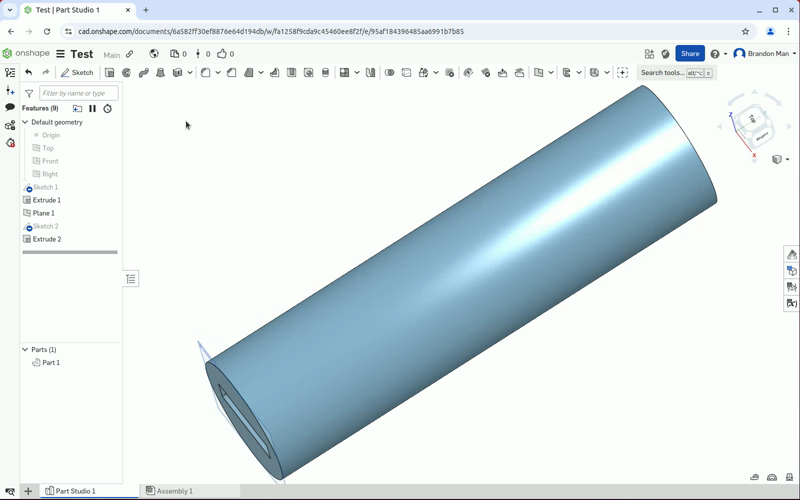
key(up, 2)
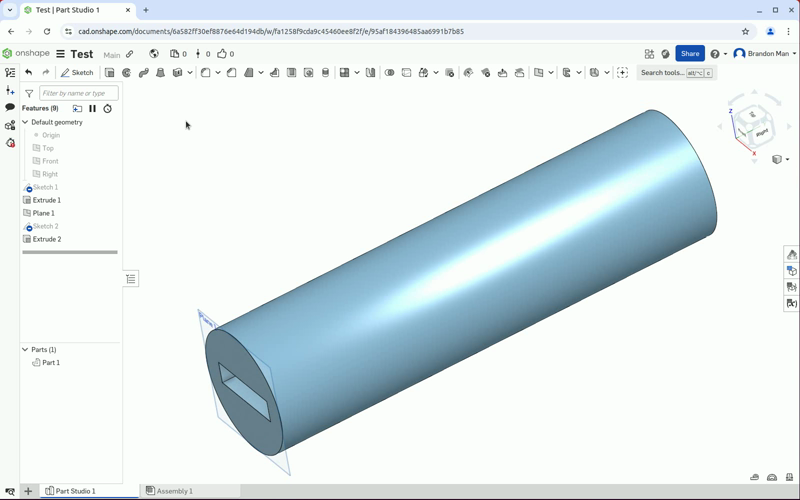
key(right, 2)
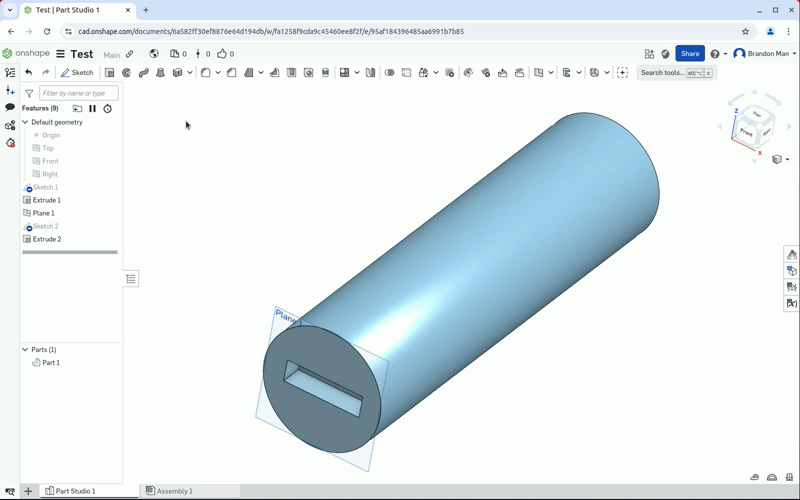
mouse_move(73, 189)
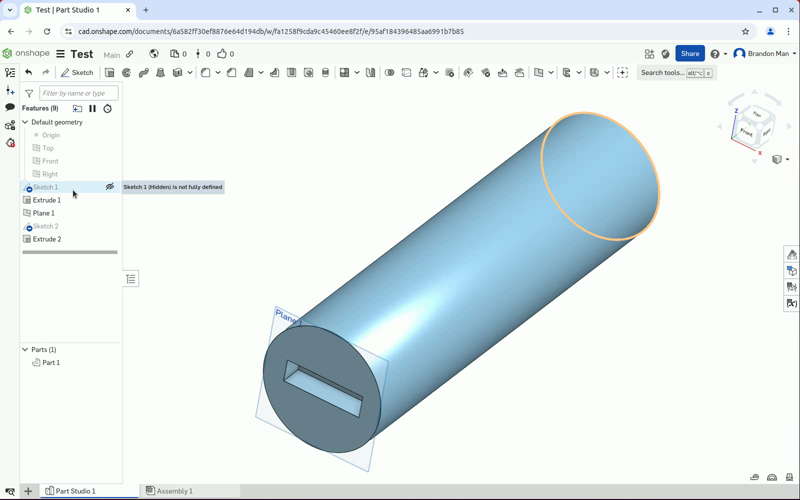
click(73, 189)